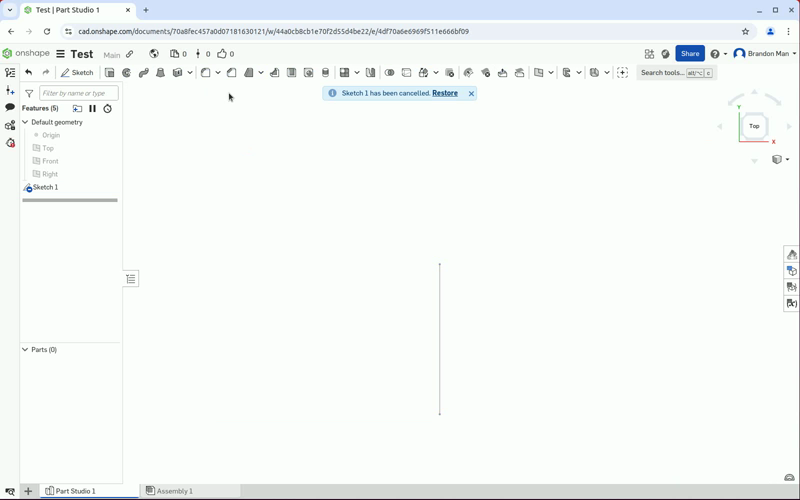
key(shift+h)
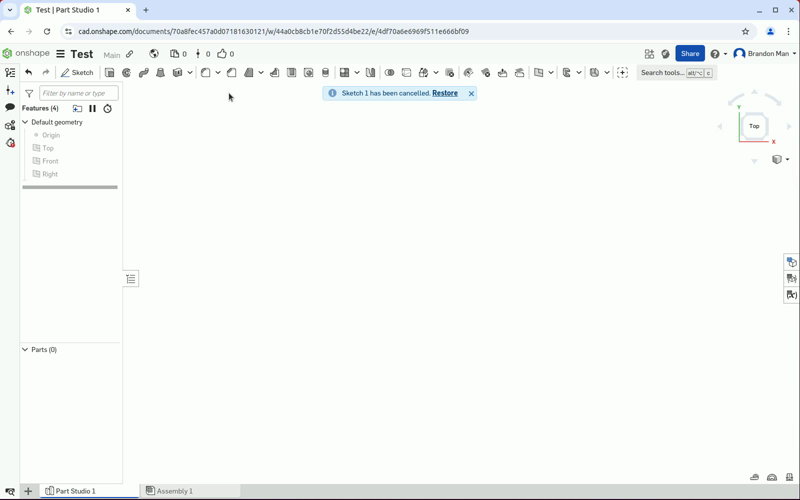
mouse_move(73, 352)
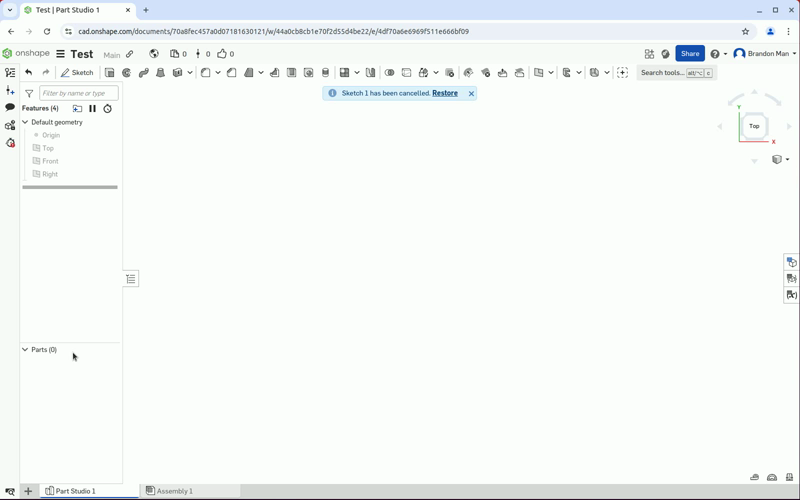
key(y)
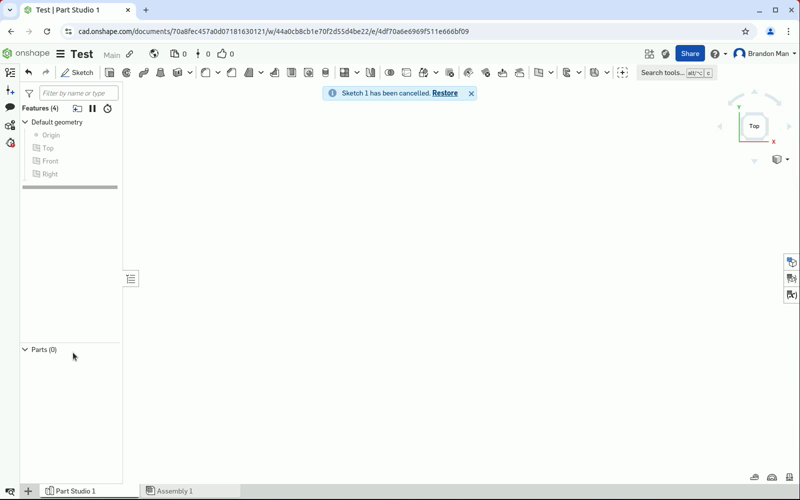
key(shift+p)
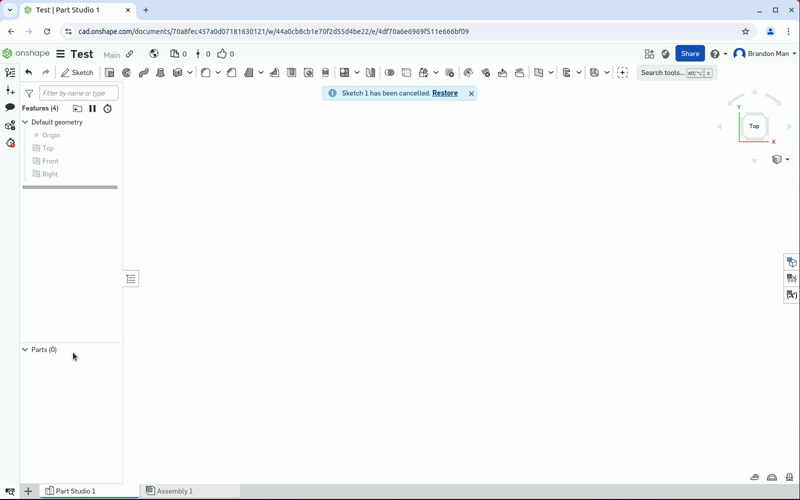
key(space)
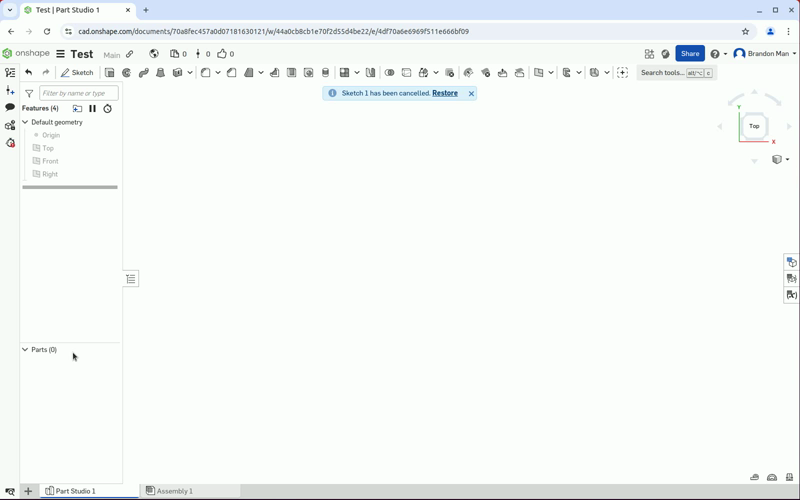
key_down(shift)
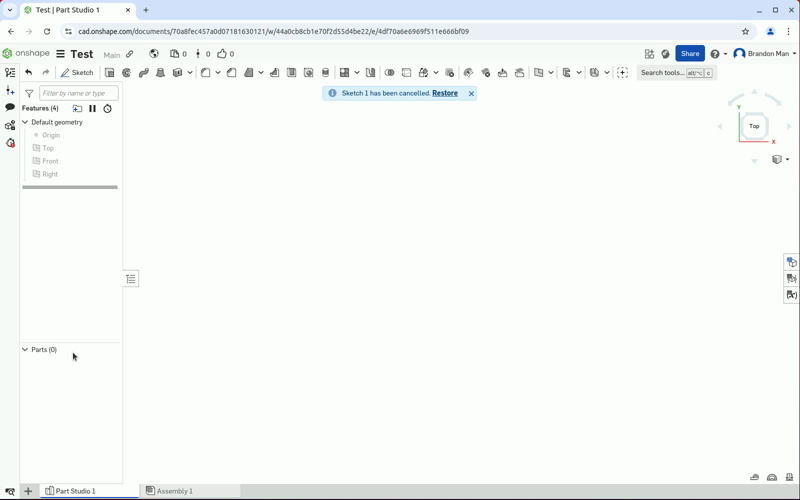
key(up)
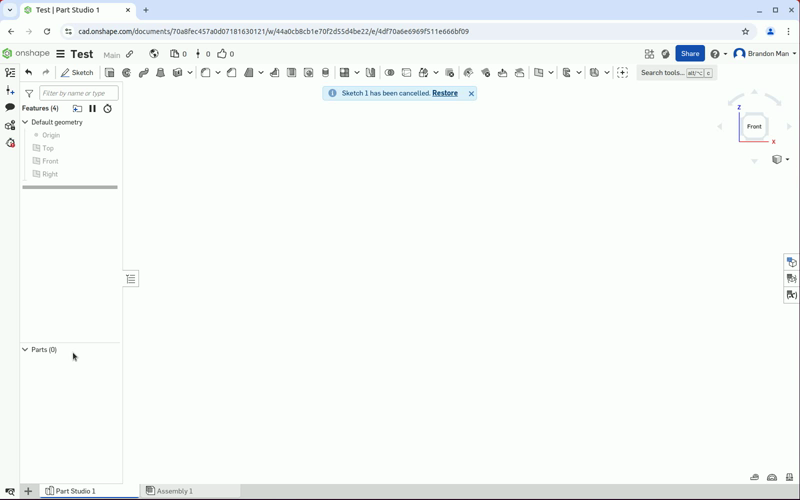
key_up(shift)
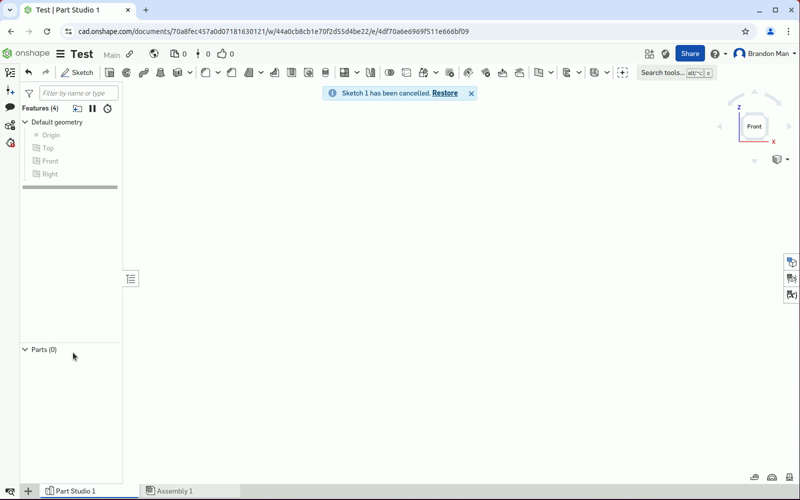
mouse_move(73, 352)
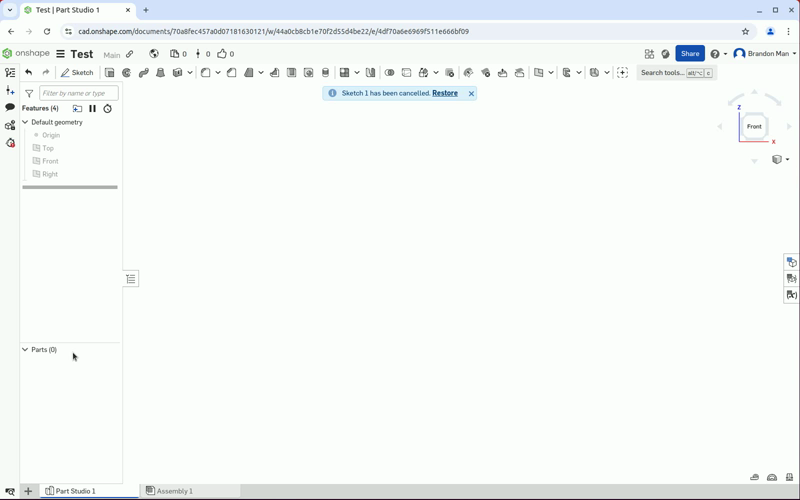
key(shift+y)
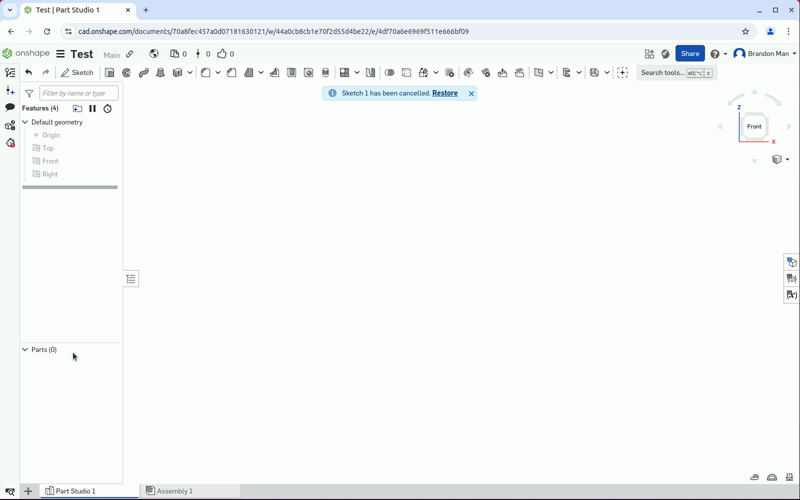
key(shift+s)
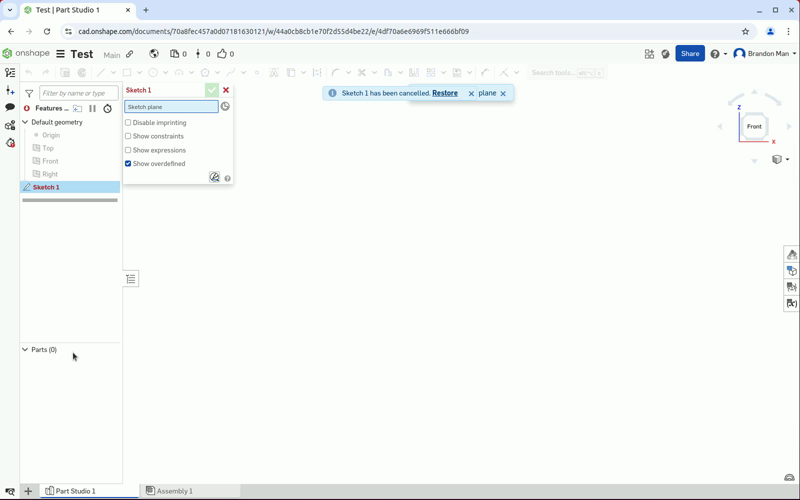
mouse_move(73, 163)
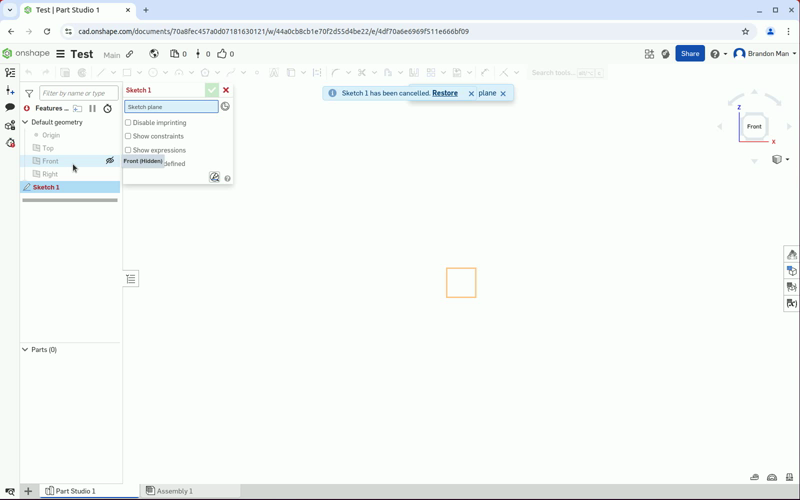
click(73, 163)
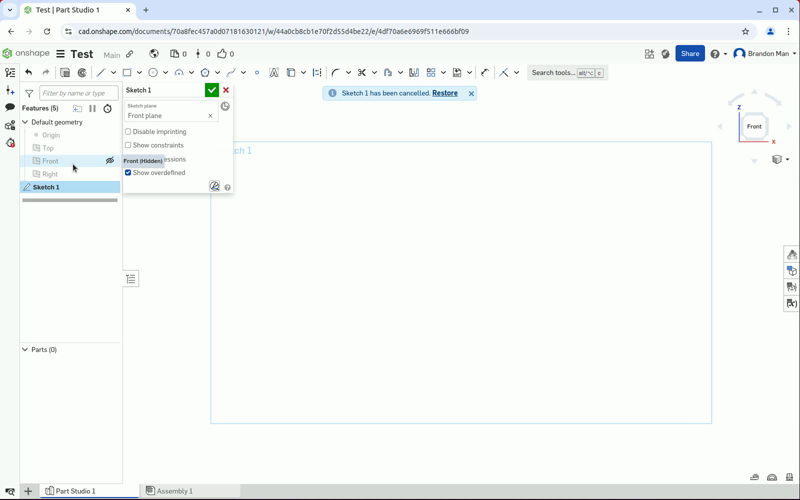
mouse_move(73, 352)
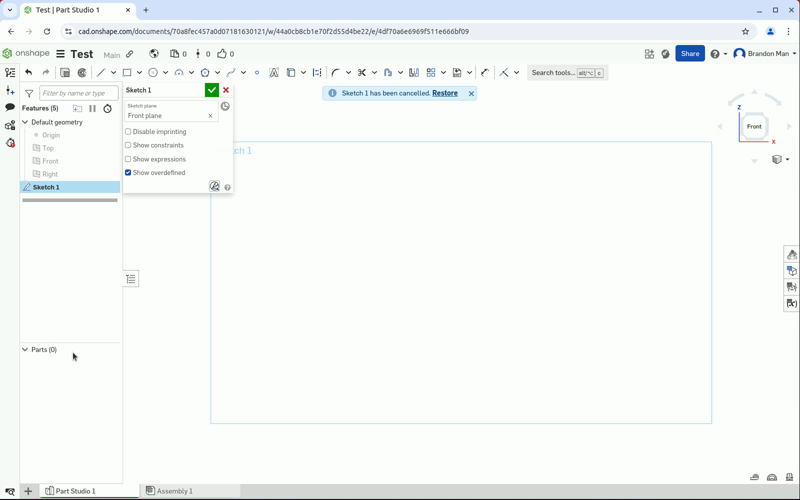
key(y)
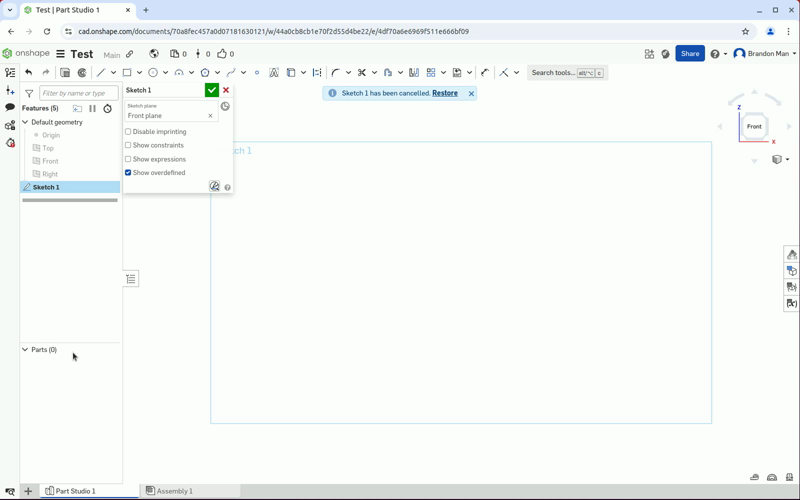
key(l)
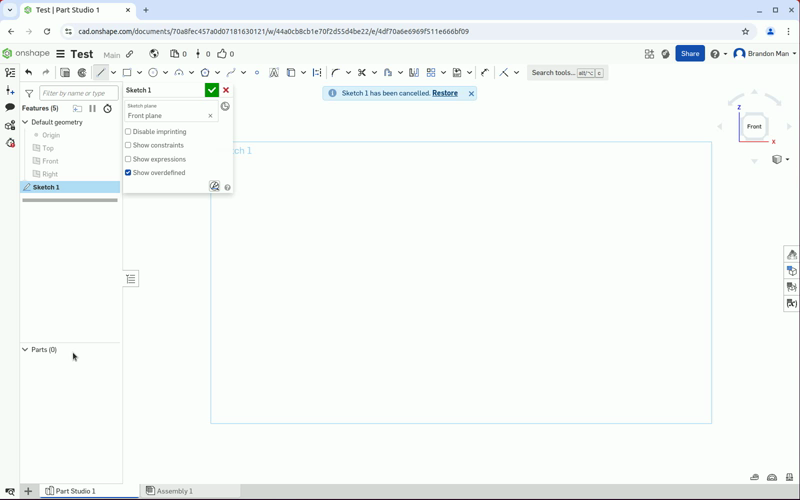
key_down(shift)
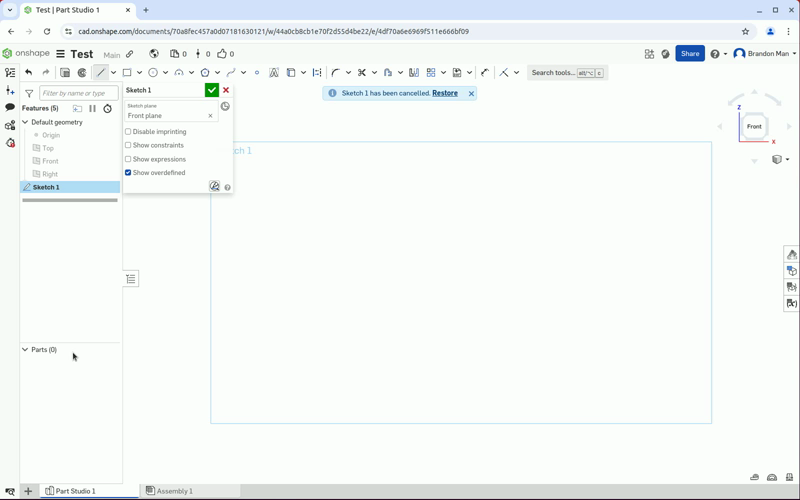
mouse_move(361, 282)
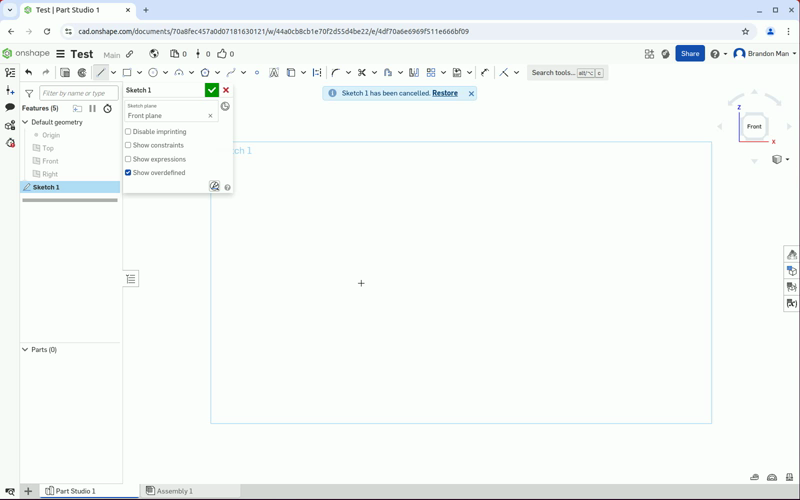
click(361, 282)
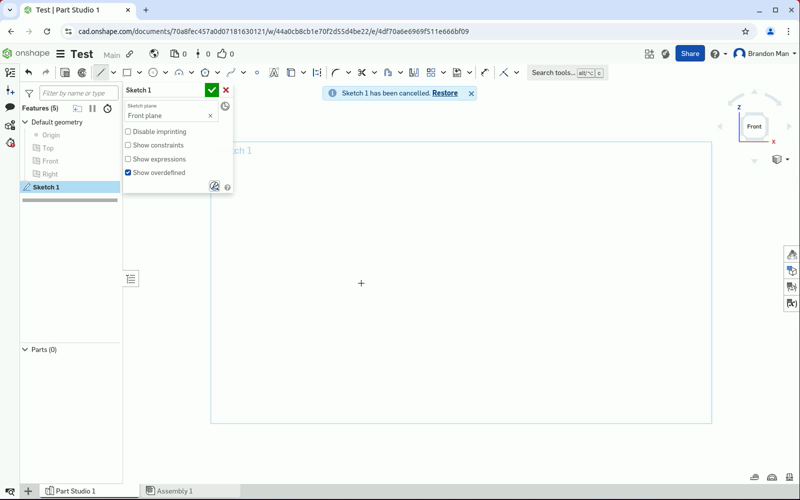
key_up(shift)
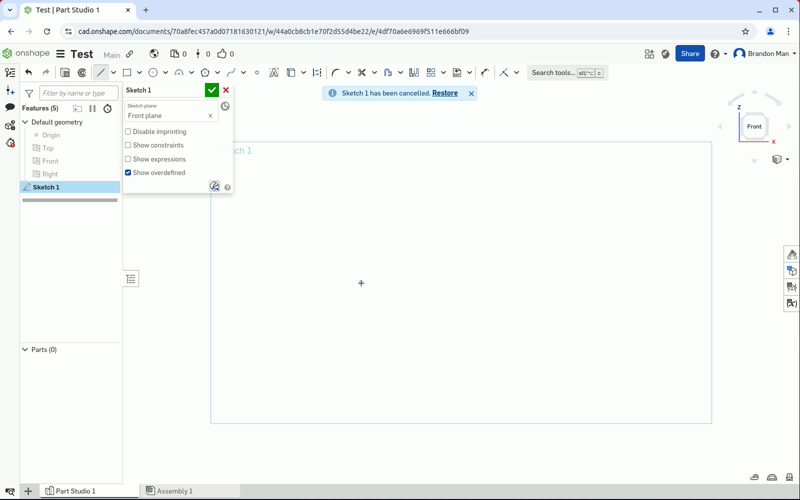
key_down(shift)
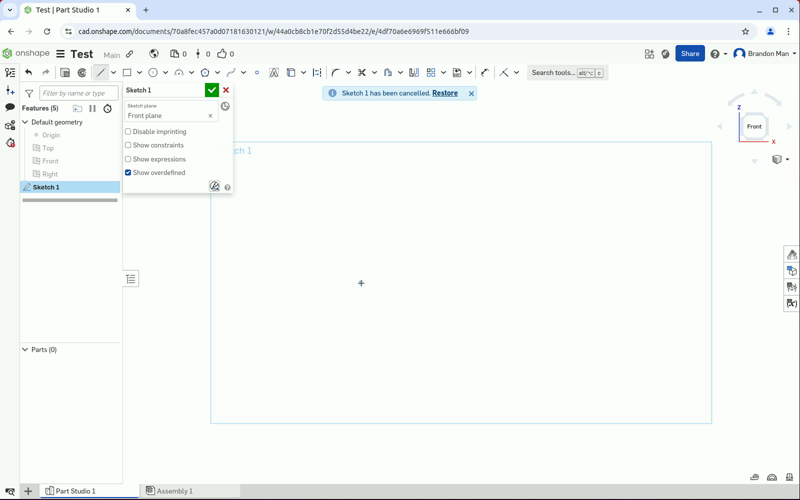
mouse_move(460, 282)
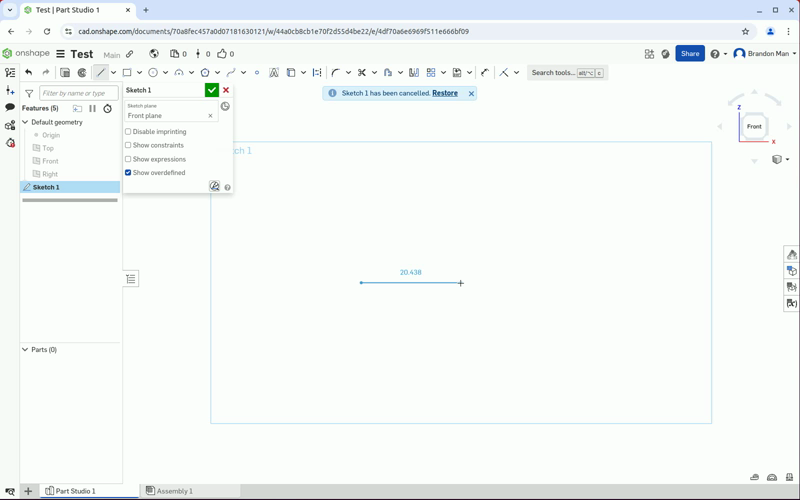
click(460, 282)
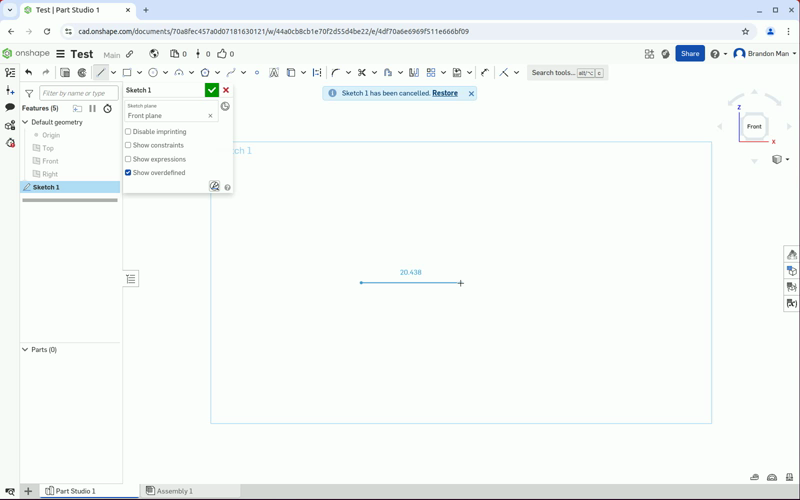
key_up(shift)
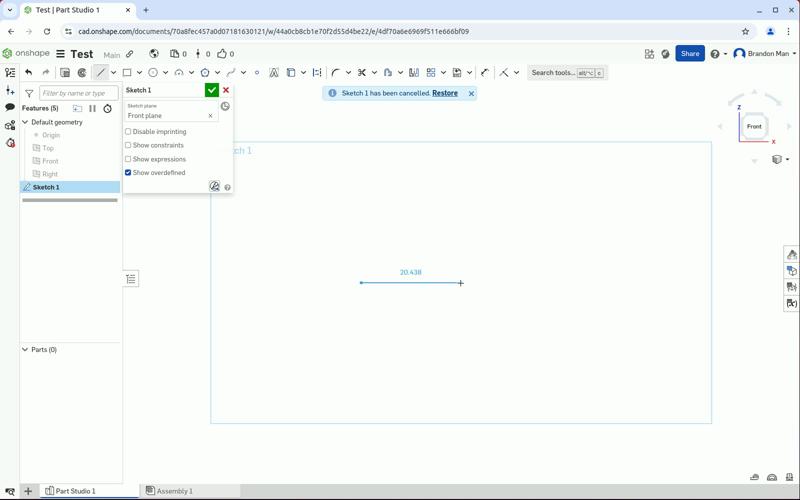
key_down(shift)
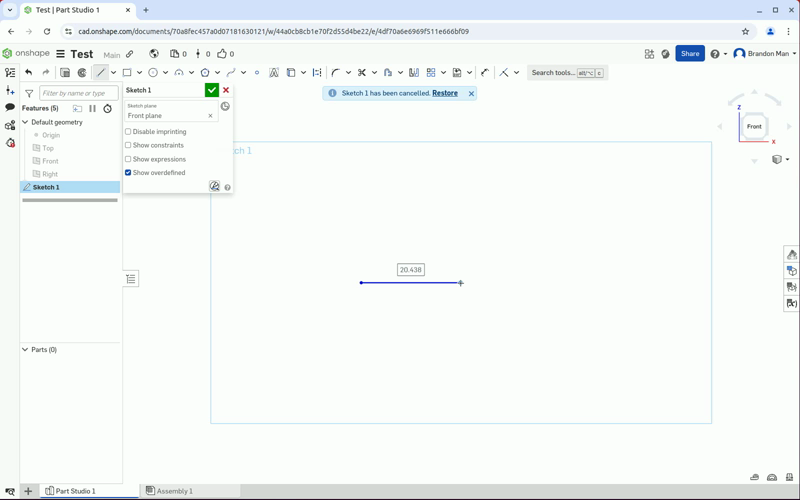
mouse_move(490, 282)
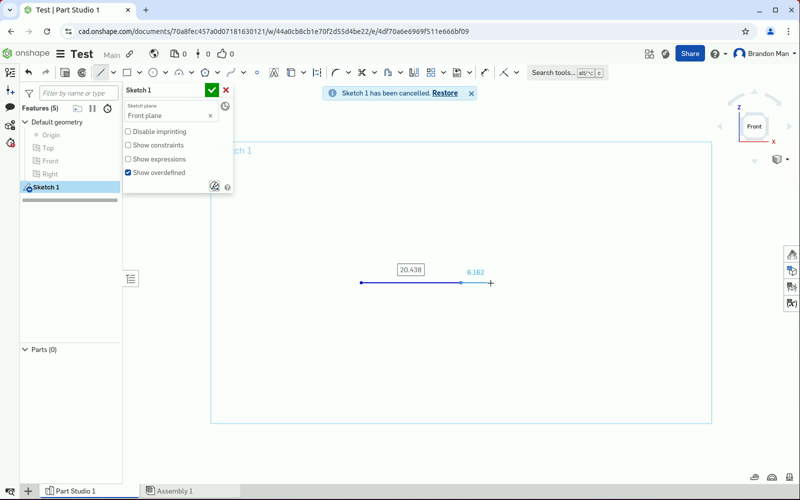
mouse_move(460, 250)
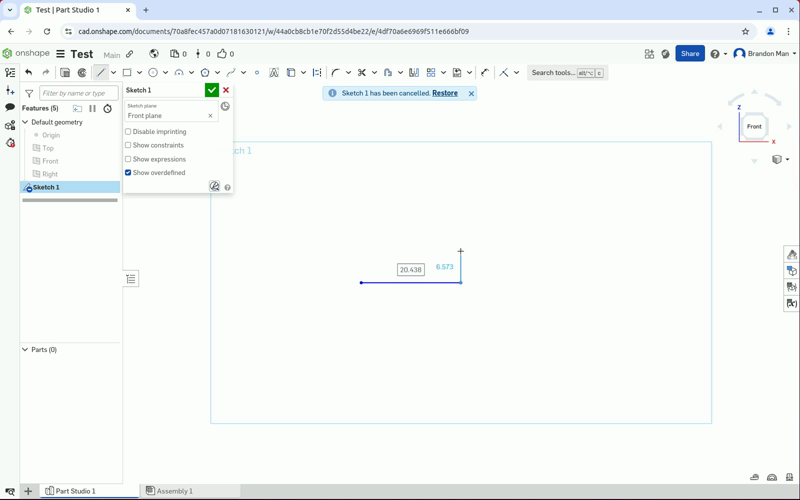
click(460, 250)
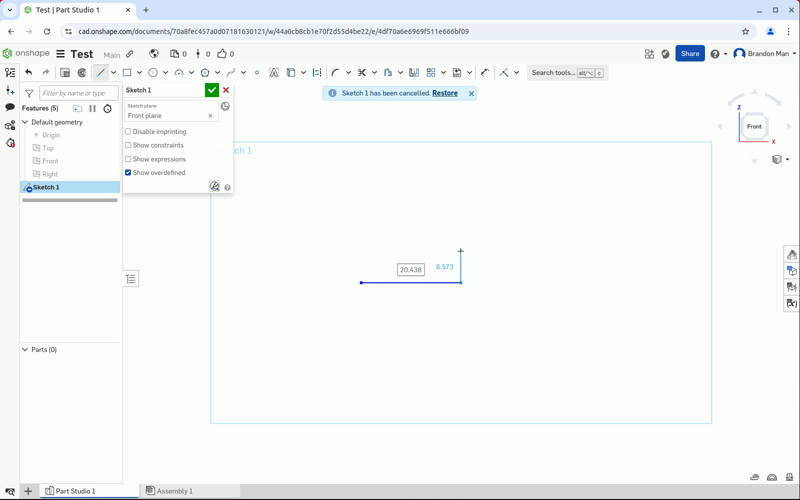
key_up(shift)
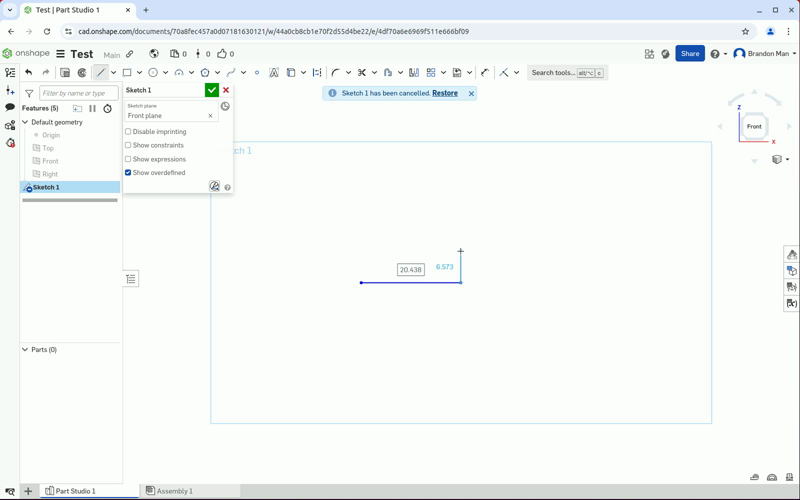
key_down(shift)
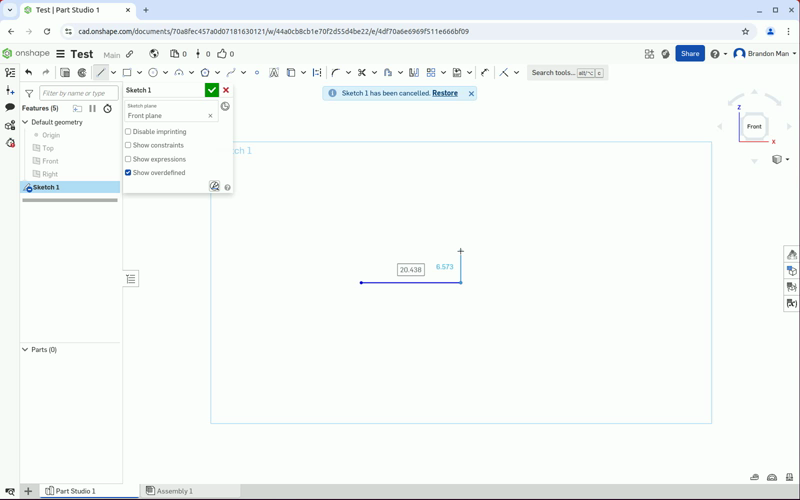
mouse_move(490, 250)
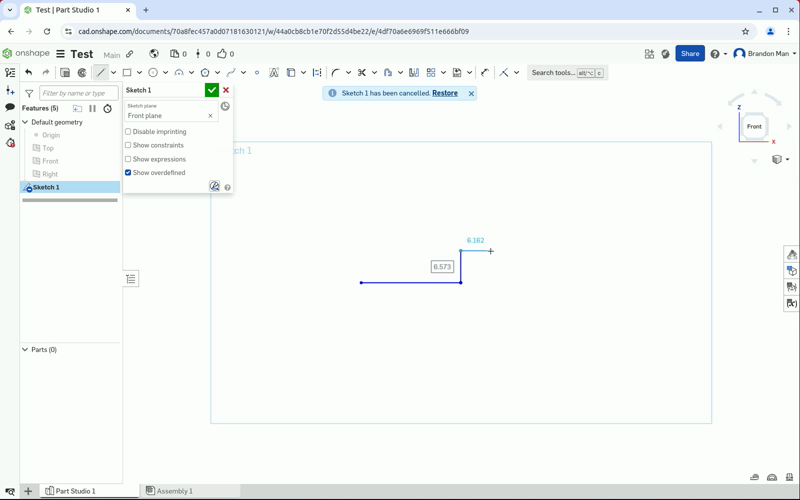
mouse_move(423, 250)
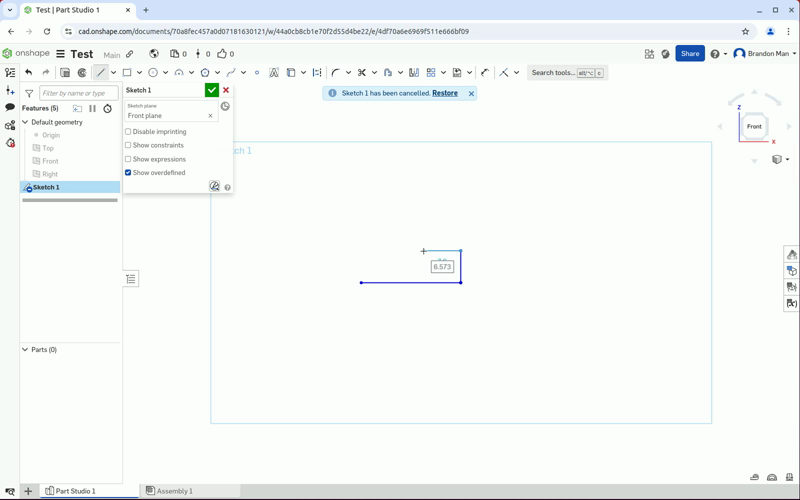
click(423, 250)
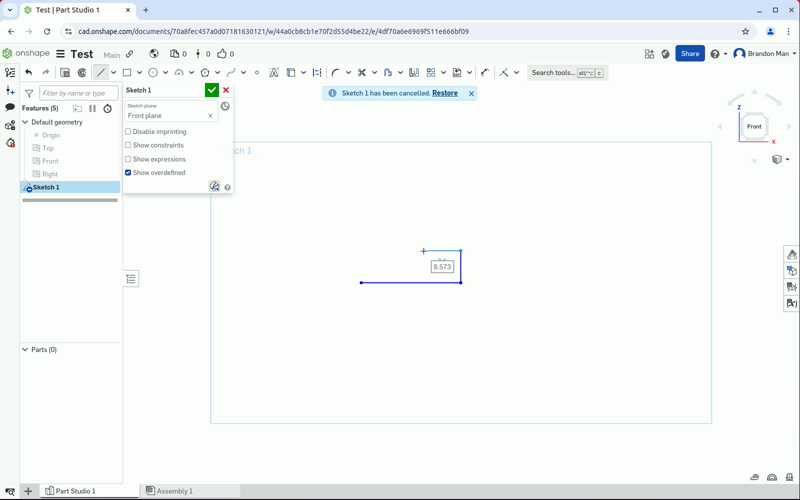
key_up(shift)
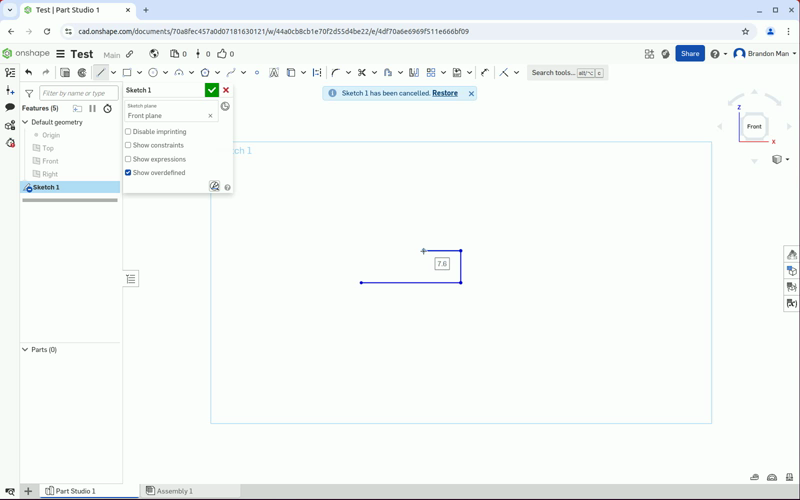
key(esc)
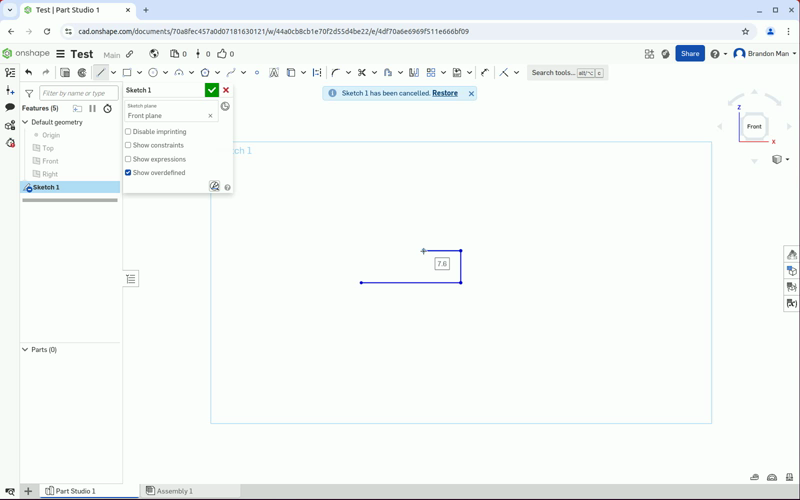
key(a)
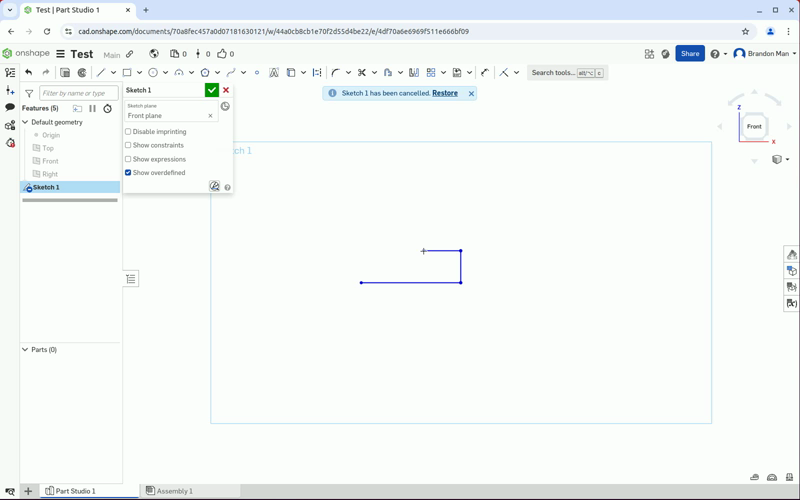
mouse_move(423, 250)
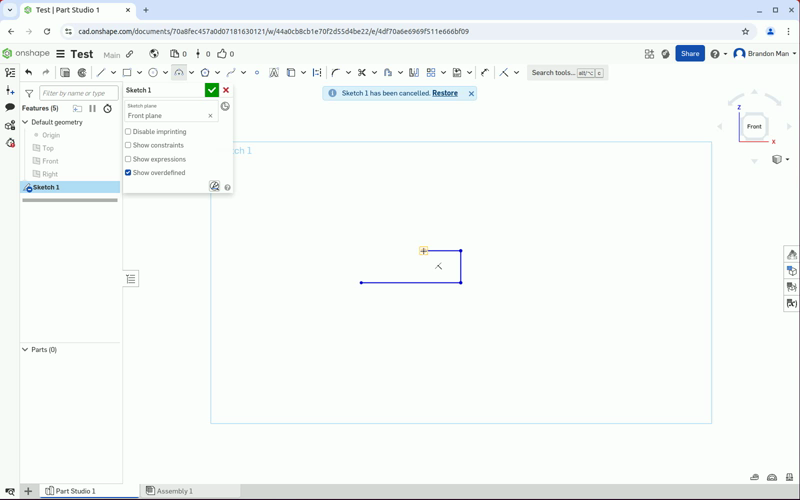
click(423, 250)
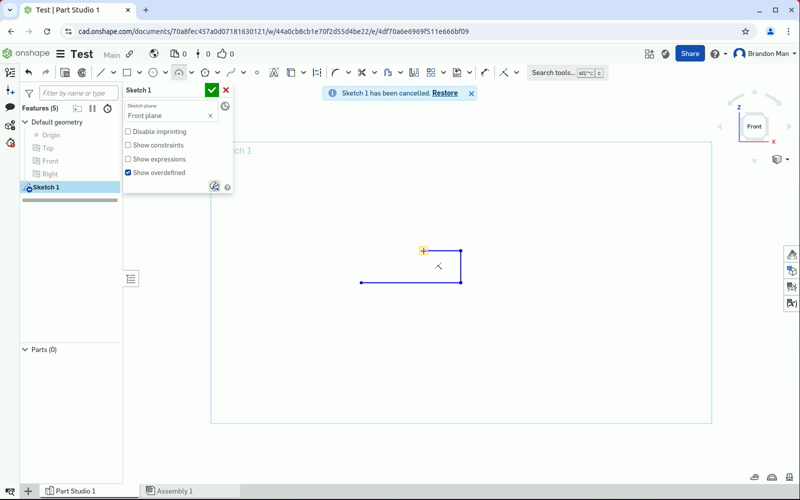
key_down(shift)
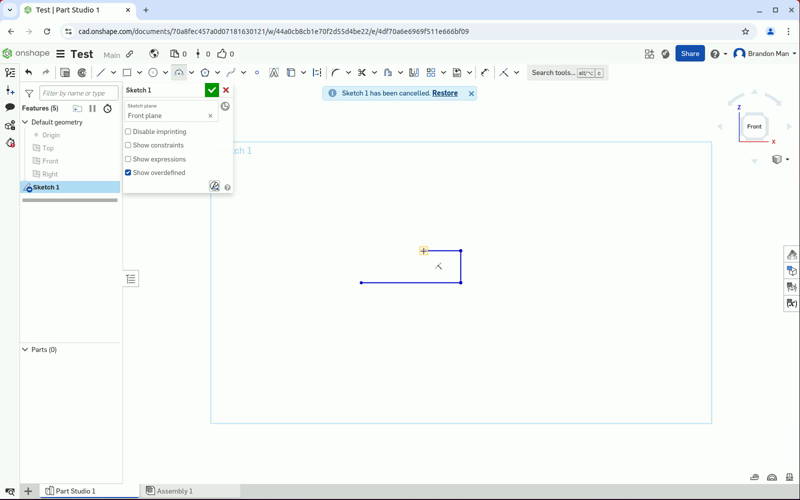
mouse_move(410, 239)
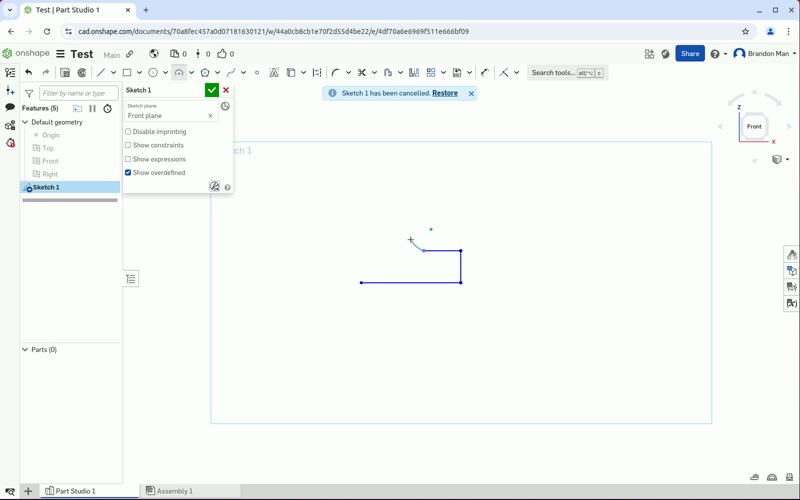
click(410, 239)
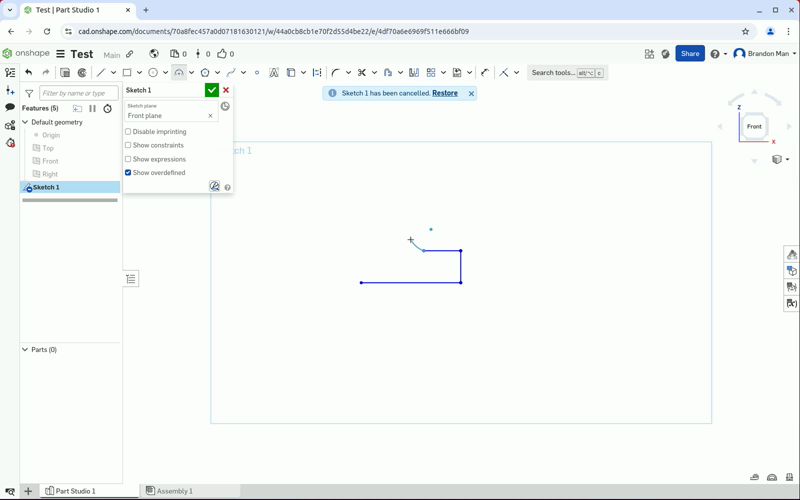
mouse_move(414, 247)
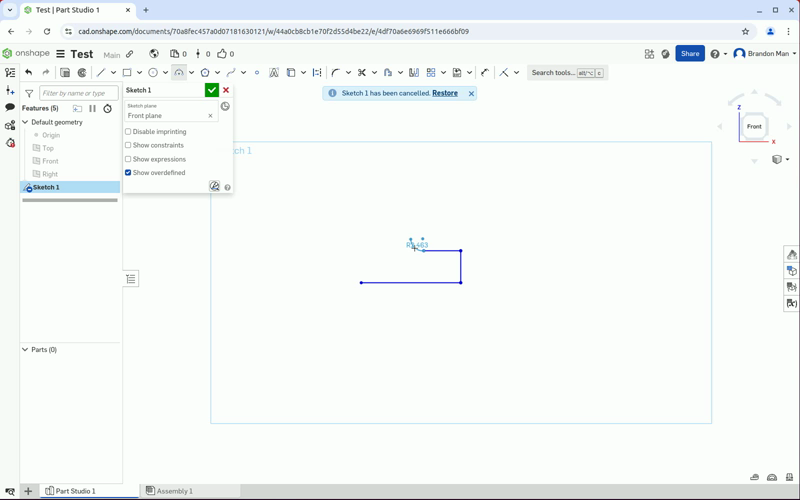
click(414, 247)
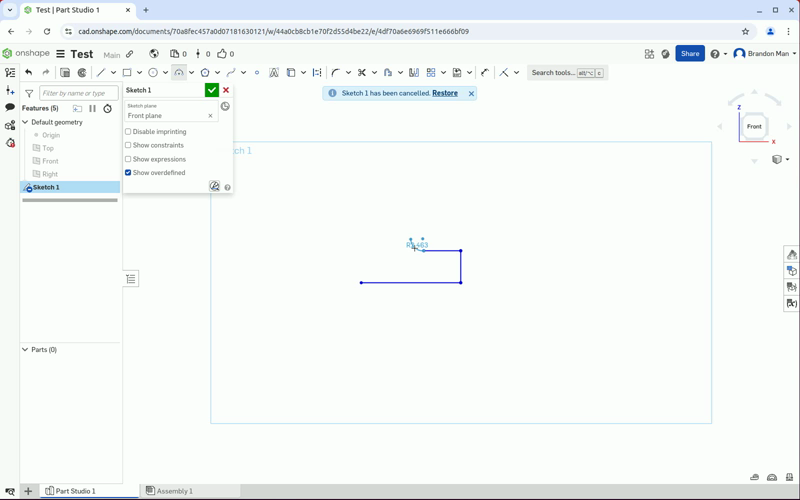
key_up(shift)
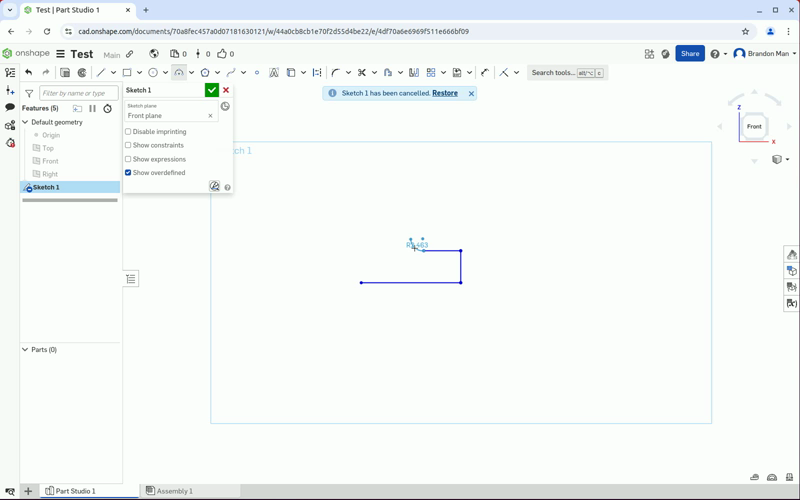
key(esc)
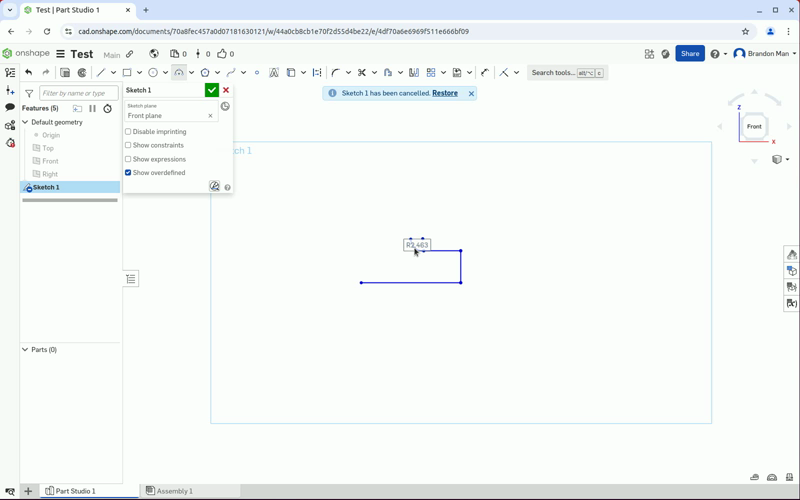
key(l)
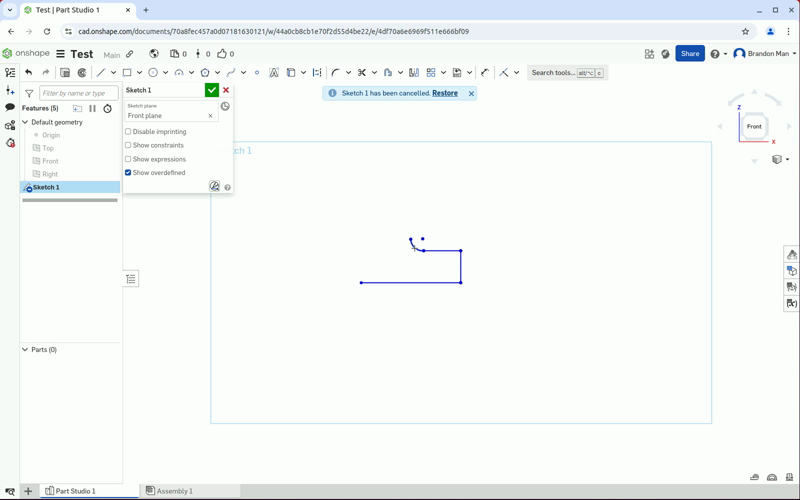
mouse_move(410, 239)
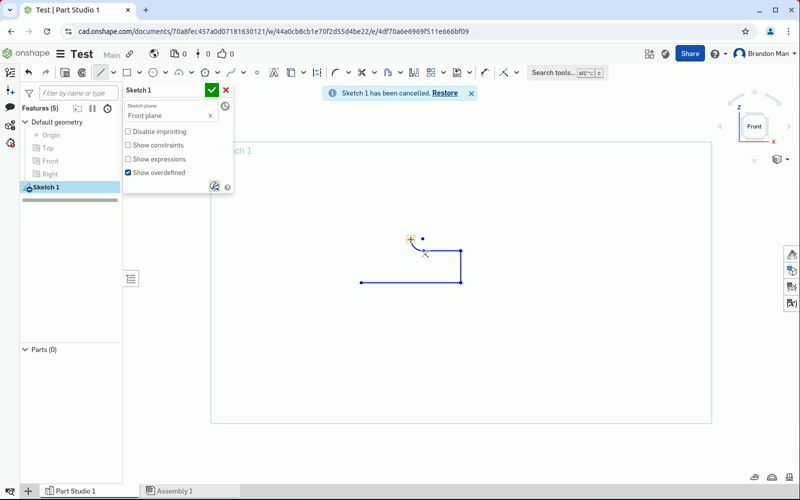
click(410, 239)
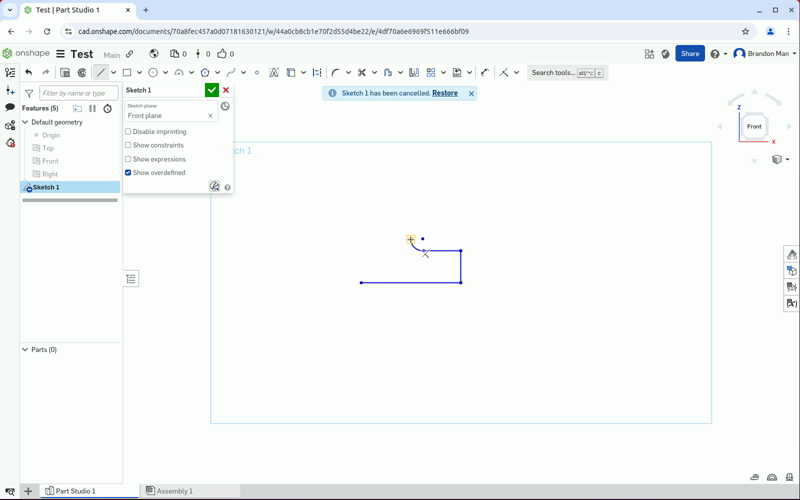
key_down(shift)
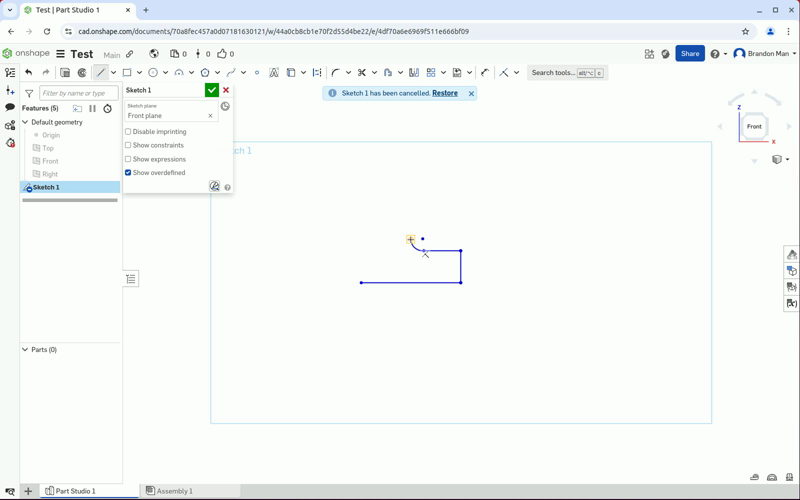
mouse_move(440, 239)
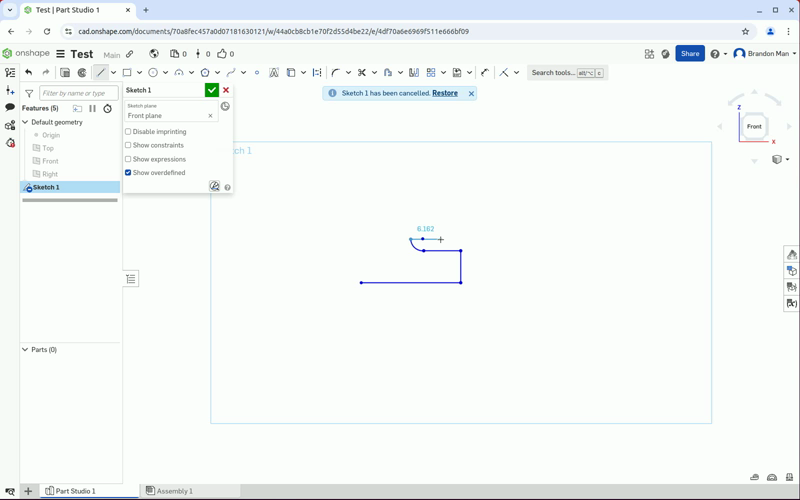
mouse_move(410, 195)
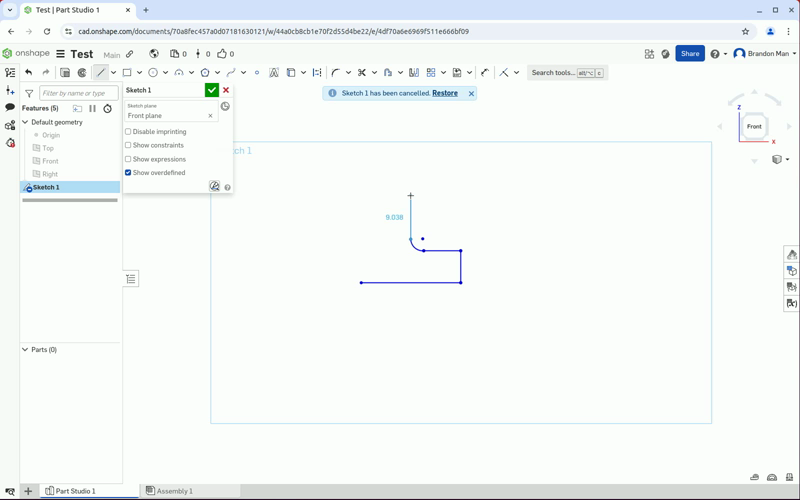
click(410, 195)
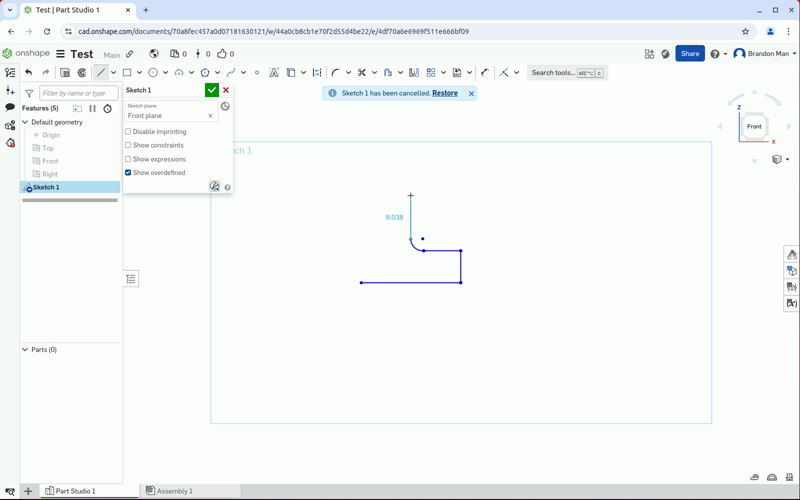
key_up(shift)
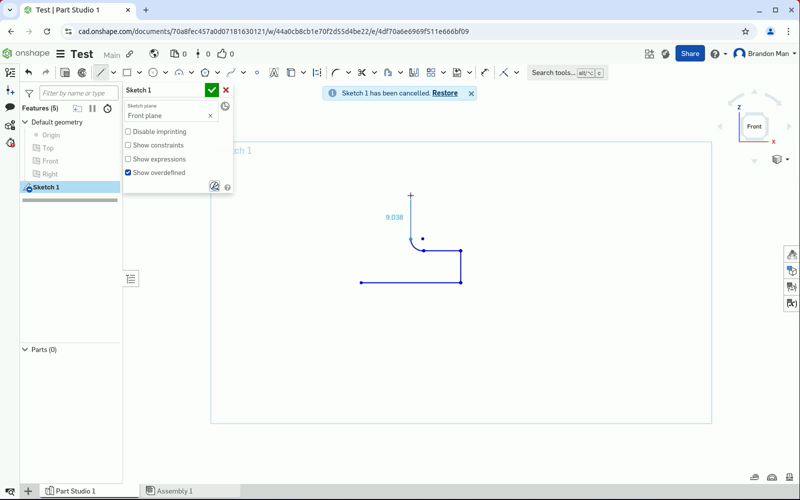
key(esc)
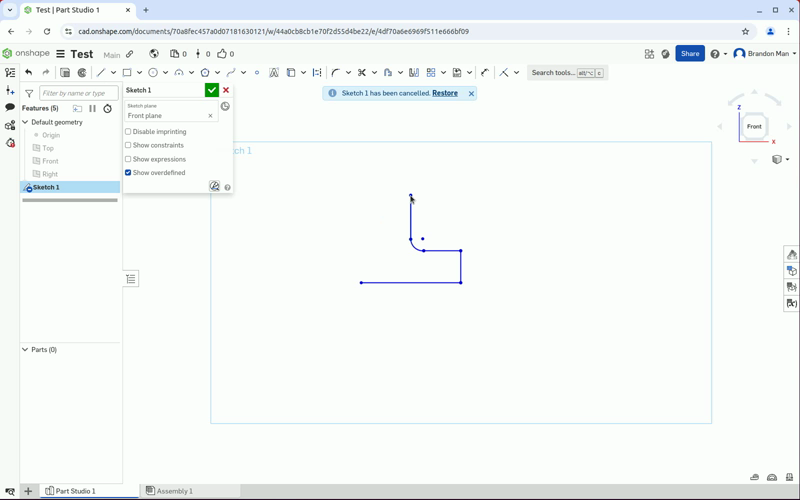
key(a)
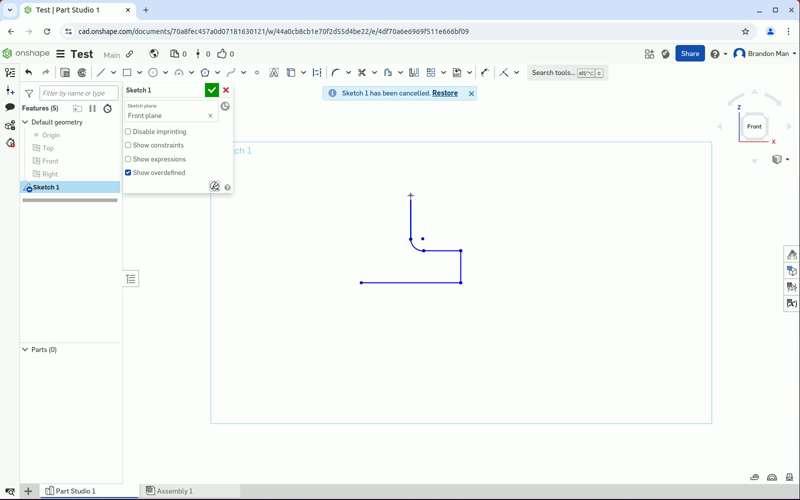
mouse_move(410, 195)
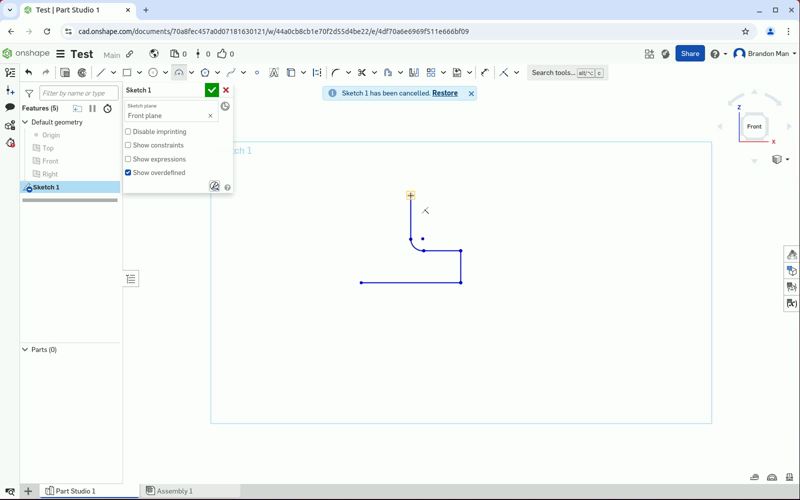
click(410, 195)
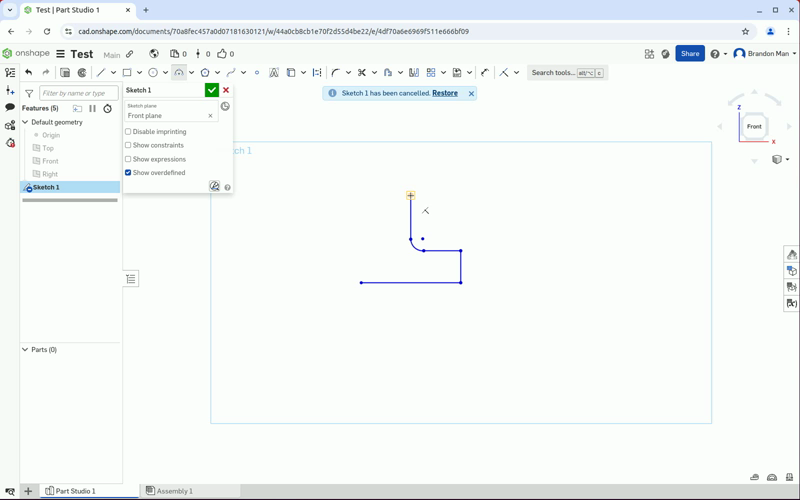
key_down(shift)
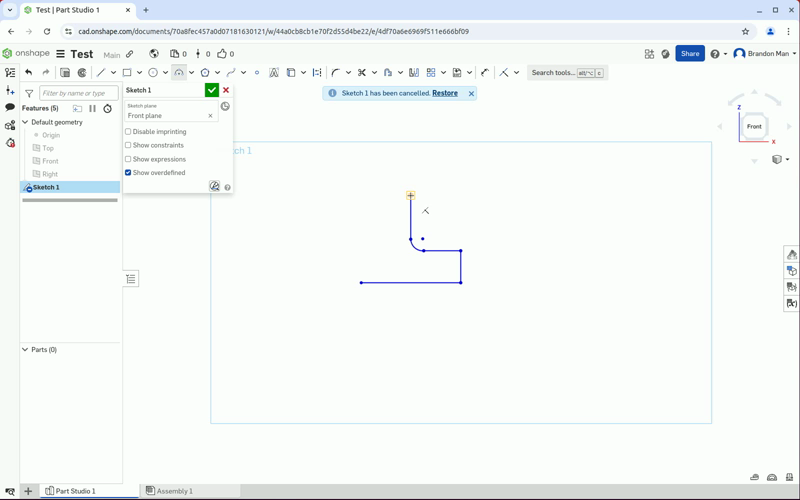
mouse_move(361, 195)
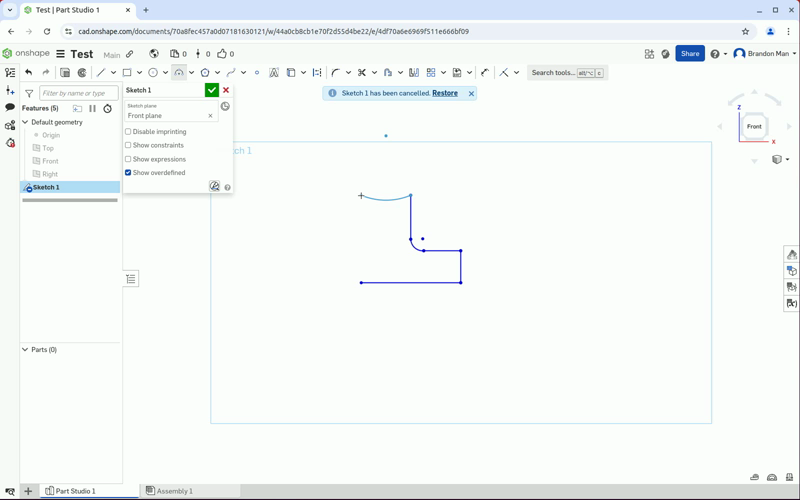
click(361, 195)
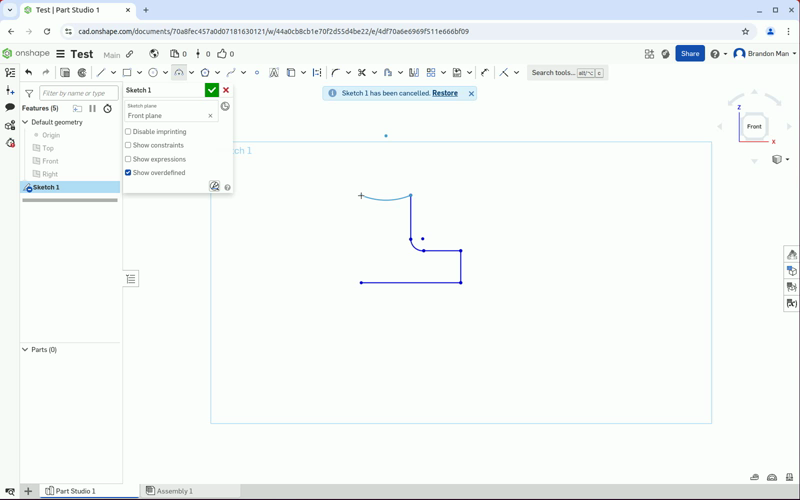
mouse_move(386, 170)
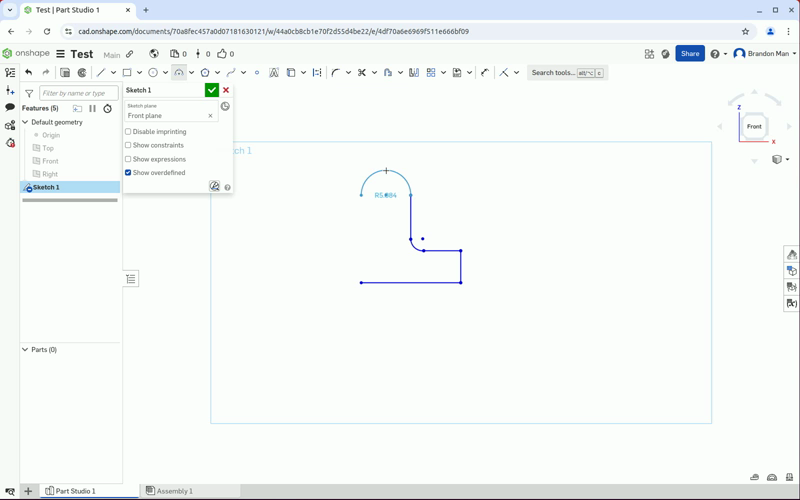
click(386, 170)
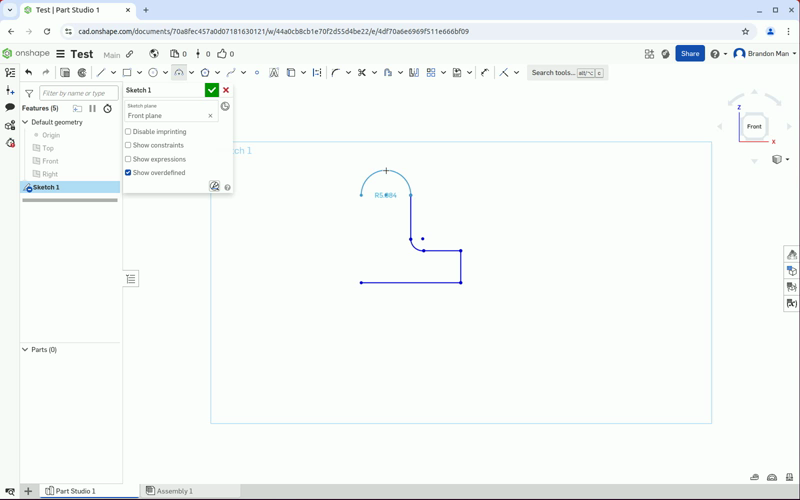
key_up(shift)
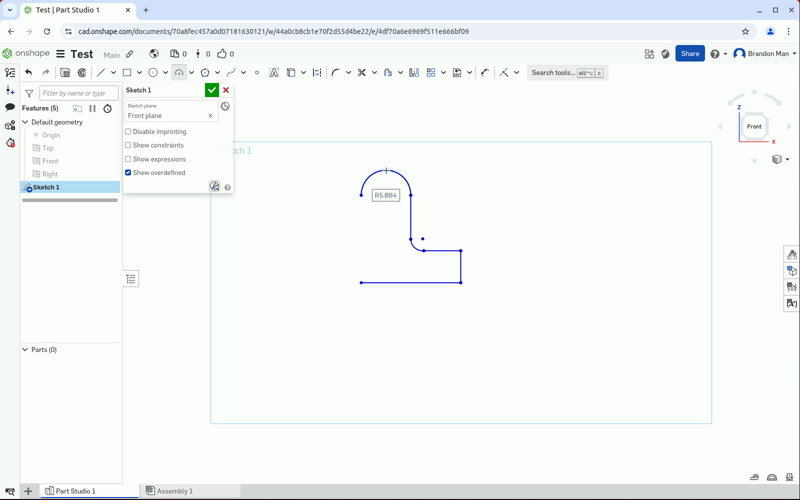
key(esc)
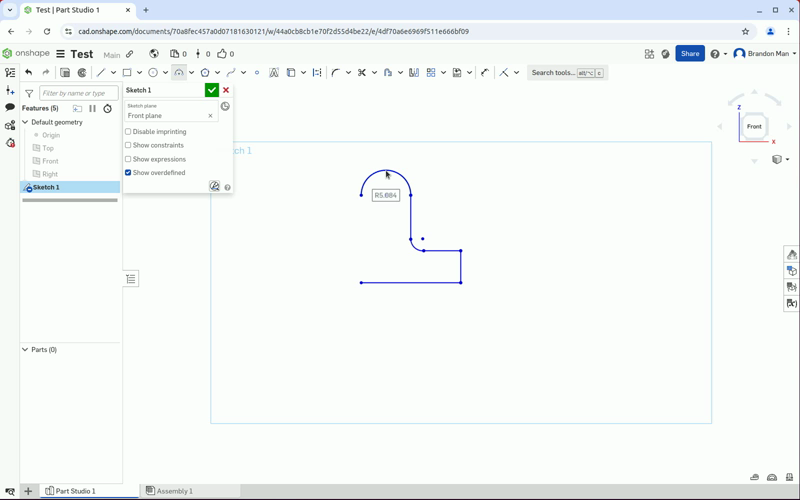
key(l)
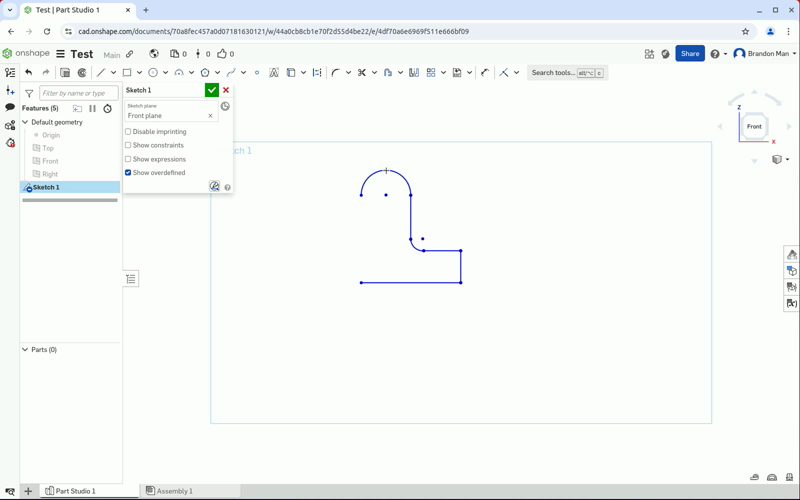
mouse_move(361, 195)
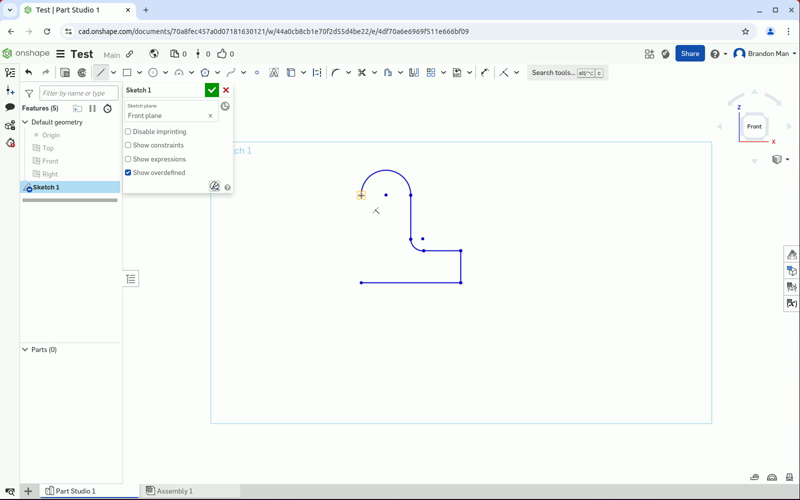
click(361, 195)
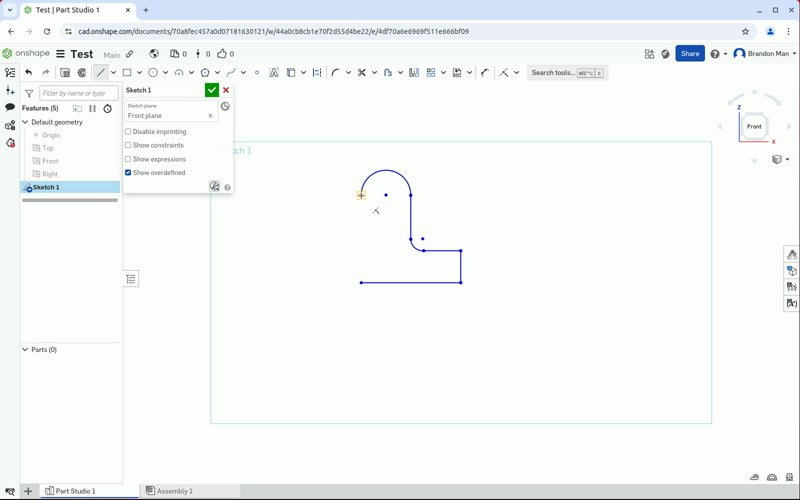
key_down(shift)
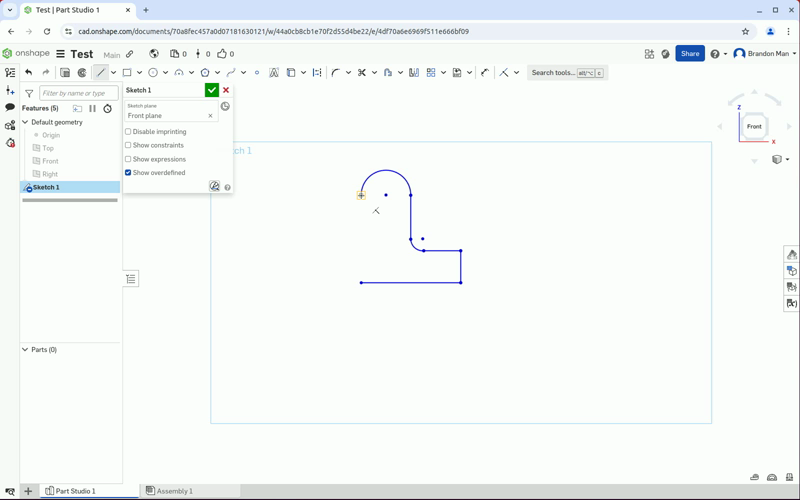
mouse_move(361, 282)
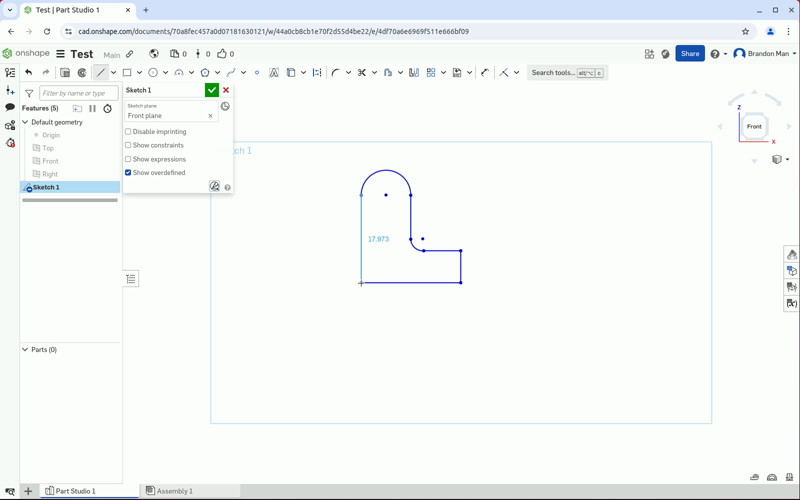
key_up(shift)
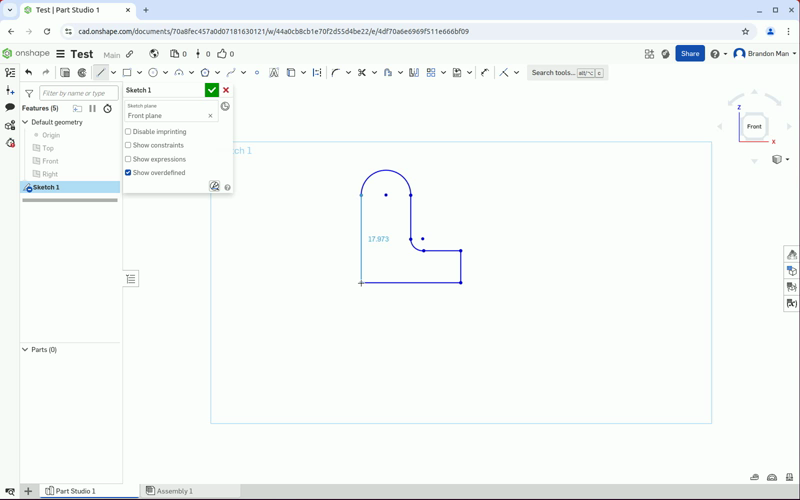
click(361, 282)
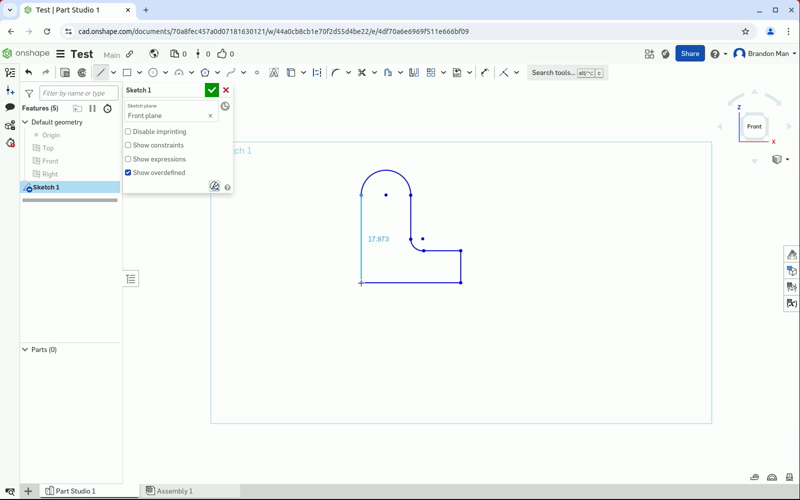
key(esc)
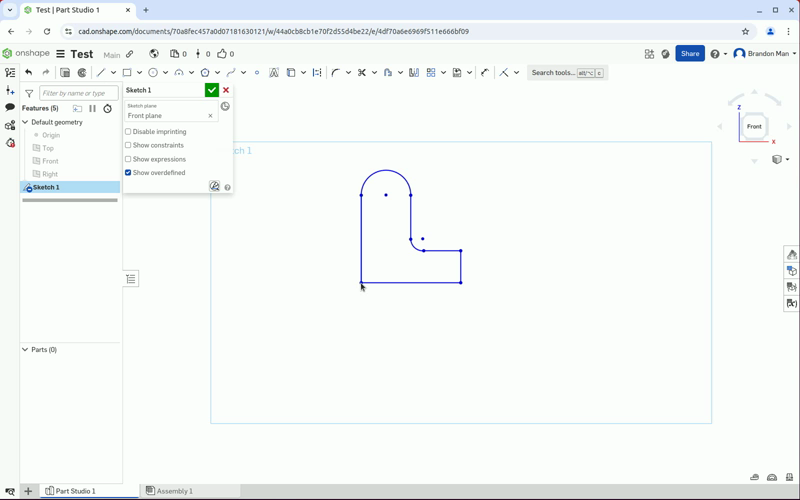
mouse_move(377, 275)
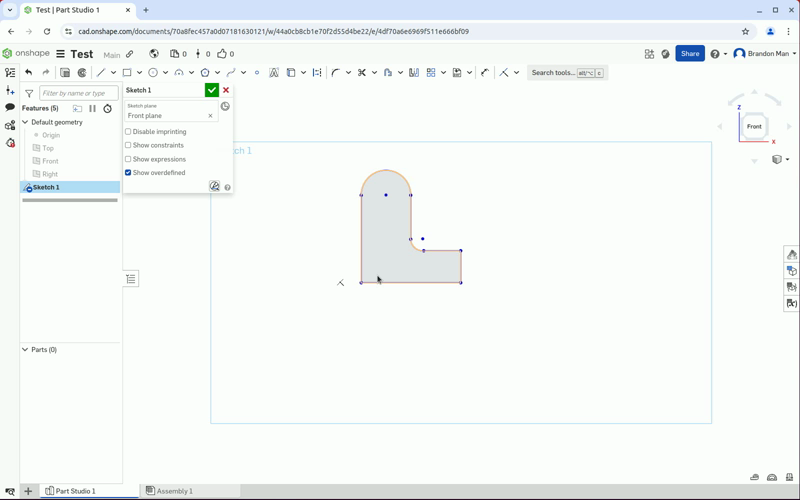
click(377, 275)
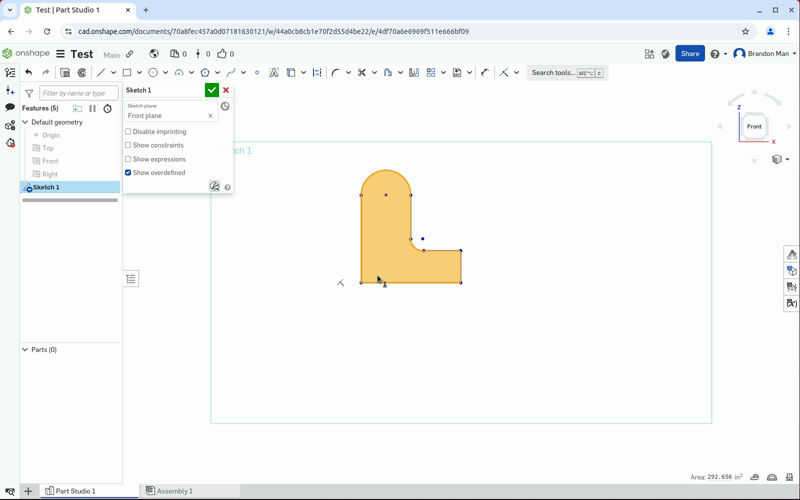
mouse_move(73, 352)
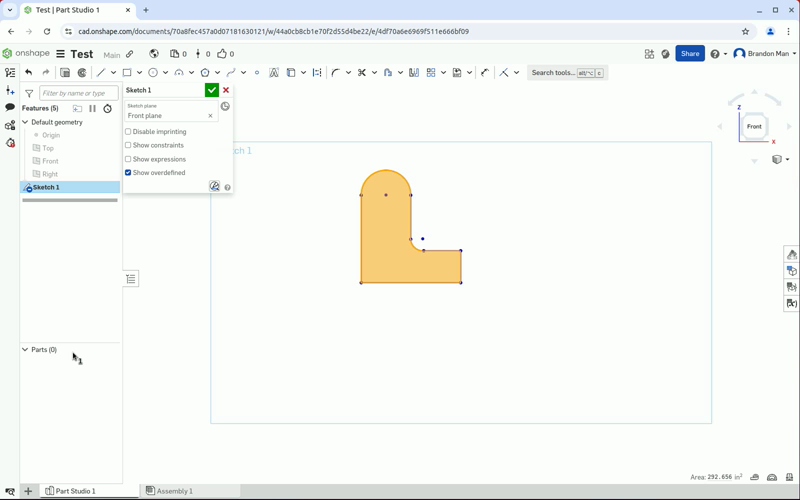
key(shift+y)
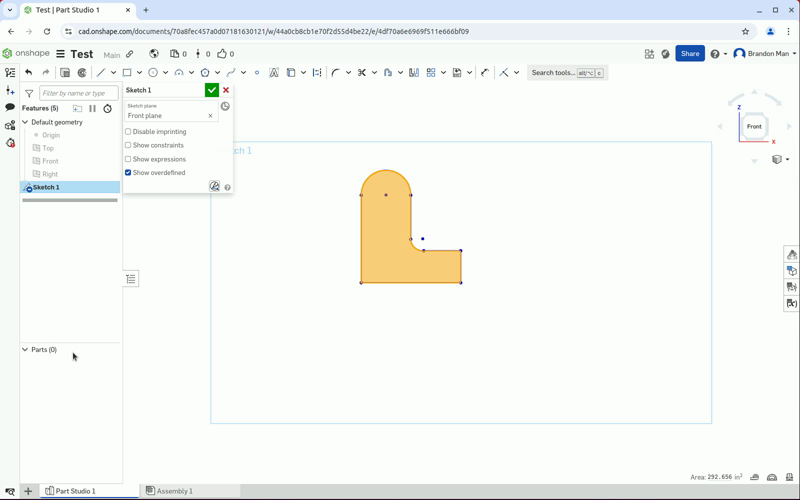
key(shift+e)
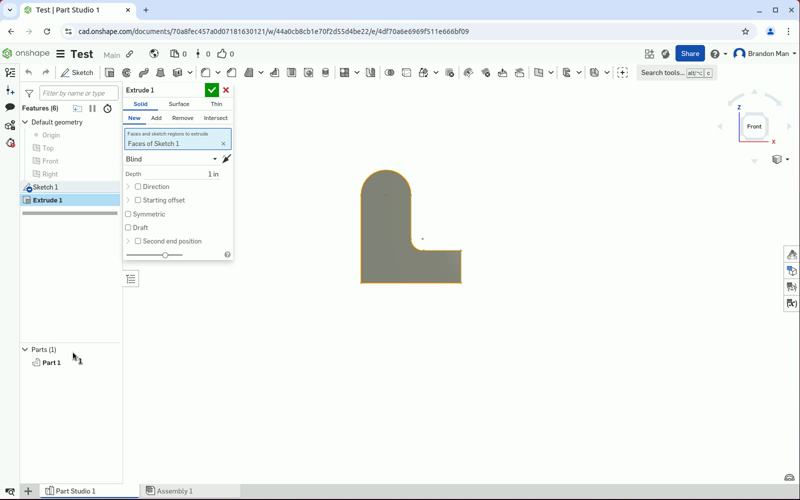
mouse_move(143, 106)
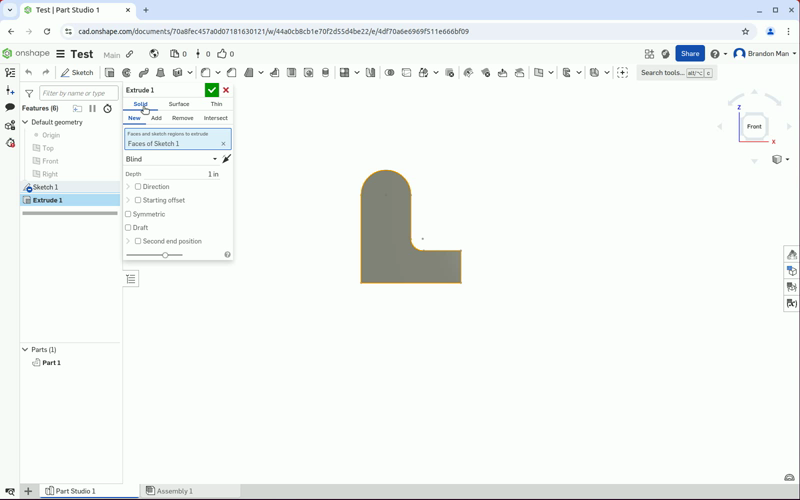
click(143, 106)
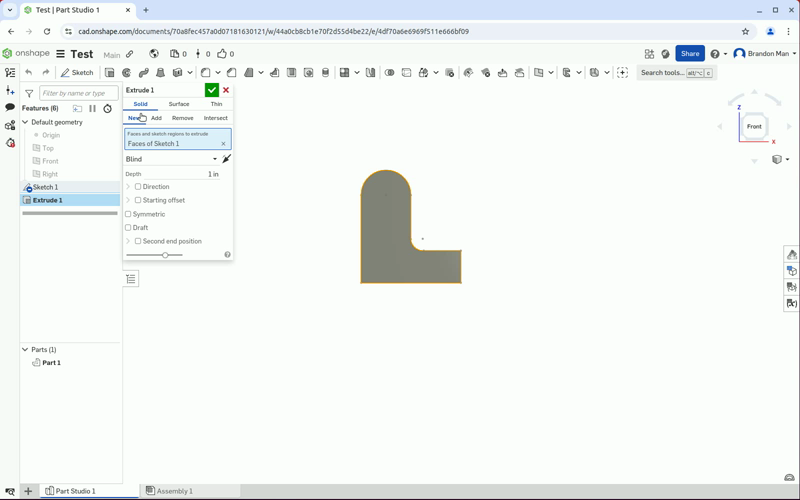
mouse_move(137, 120)
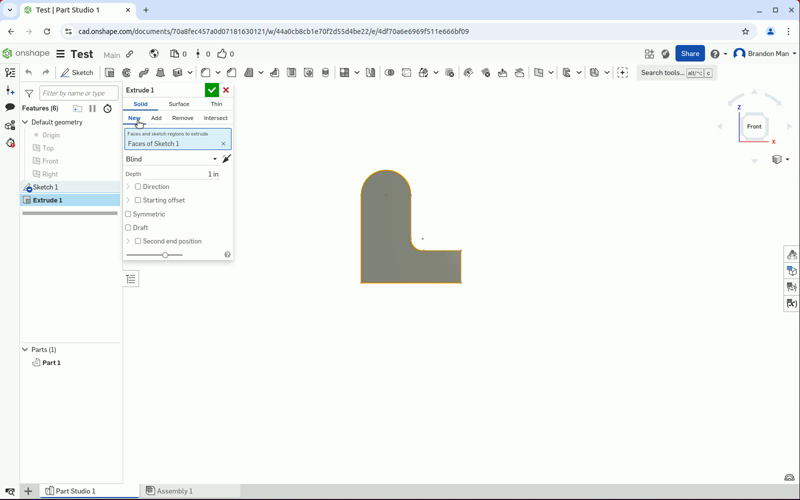
click(137, 120)
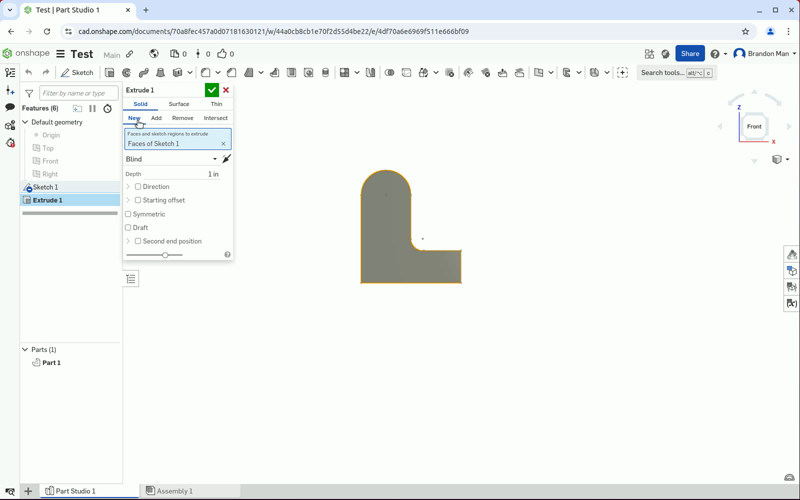
key(tab, 4)
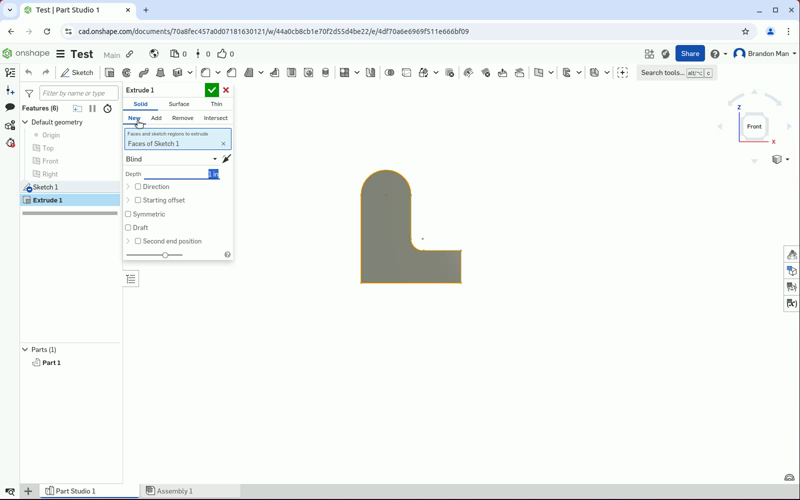
text(12.758)
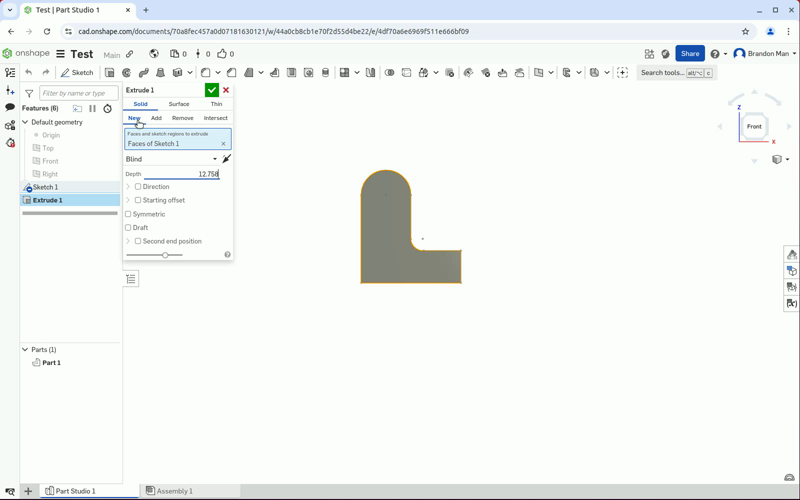
key(enter)
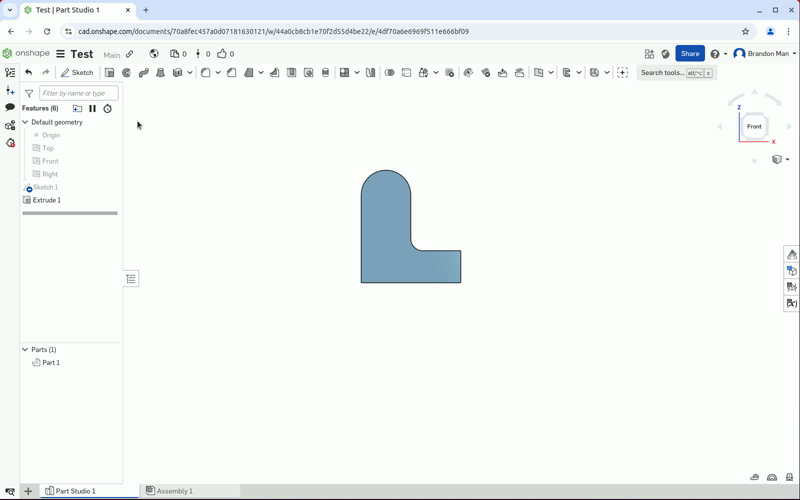
key(shift+h)
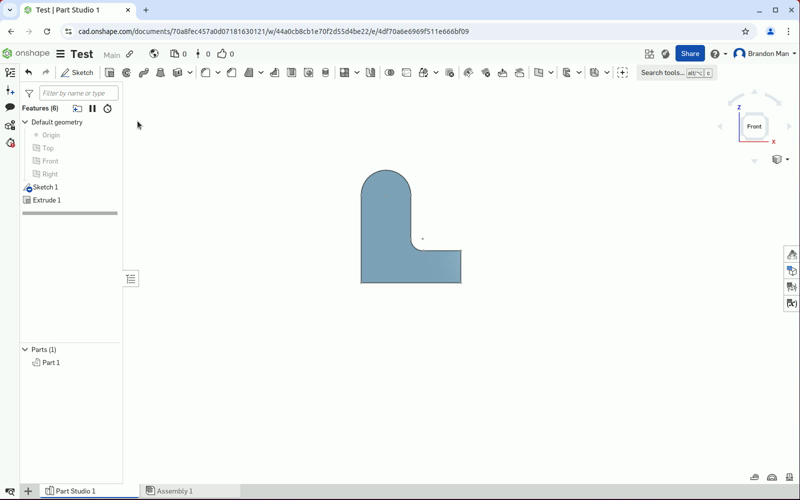
key(shift+h)
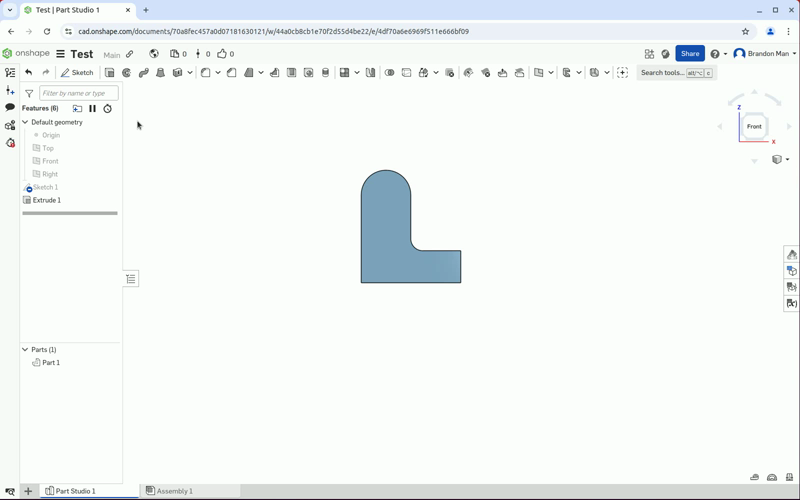
mouse_move(73, 189)
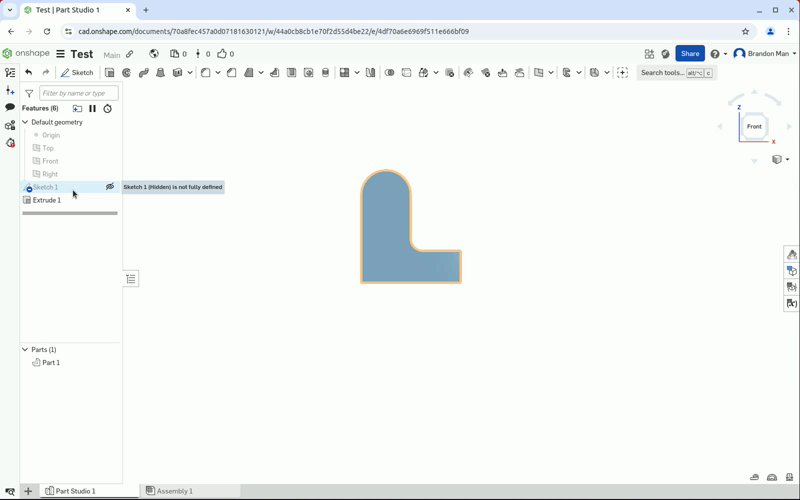
click(73, 189)
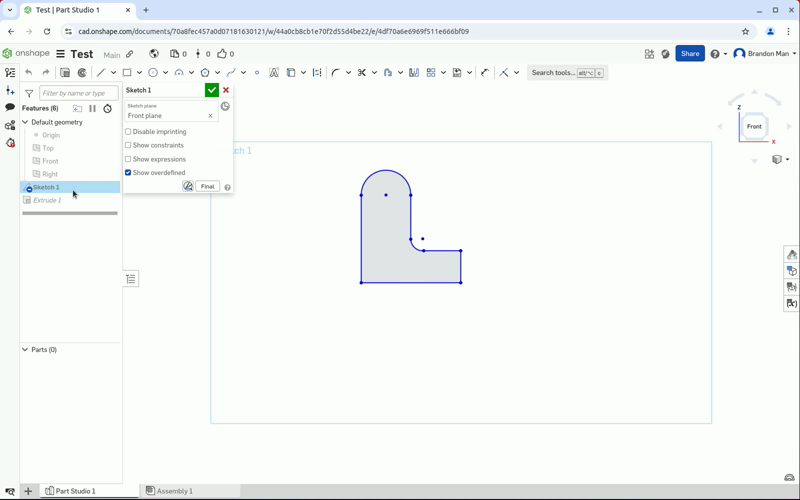
mouse_move(229, 92)
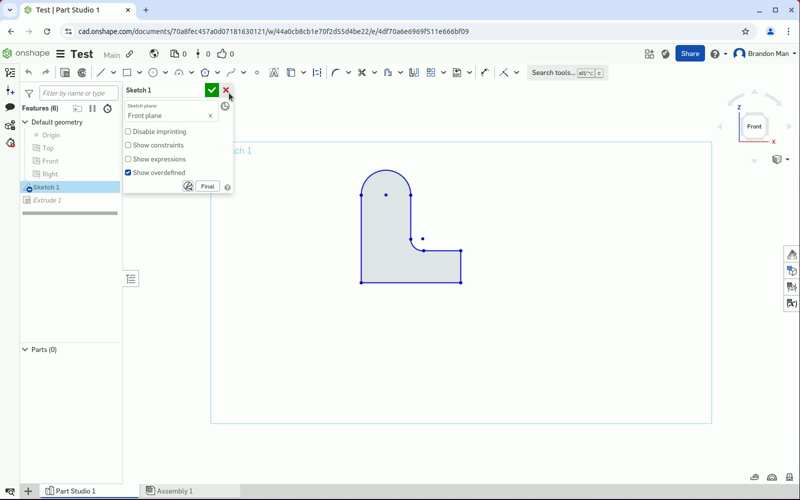
click(229, 92)
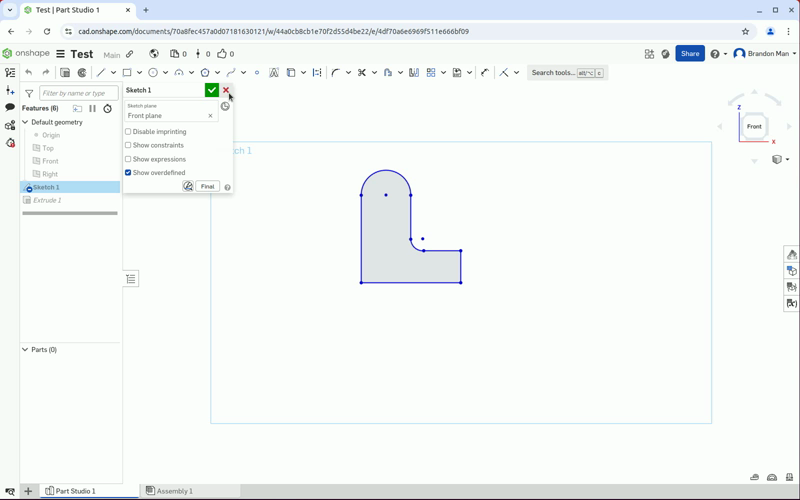
key(shift+s)
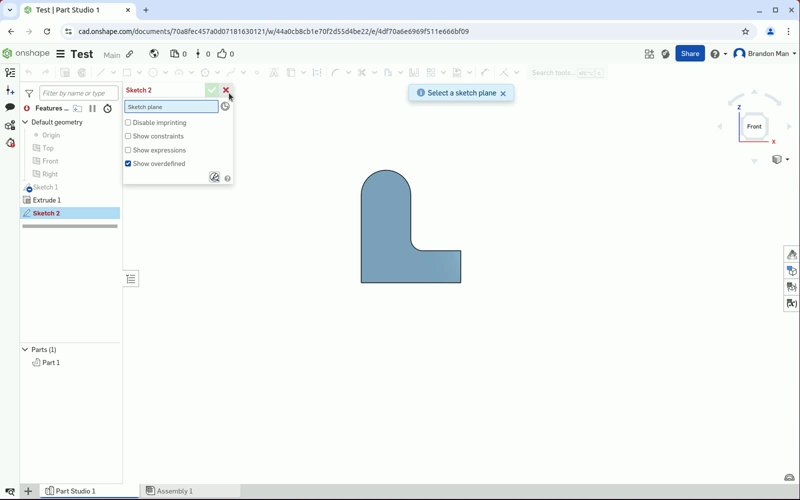
mouse_move(73, 163)
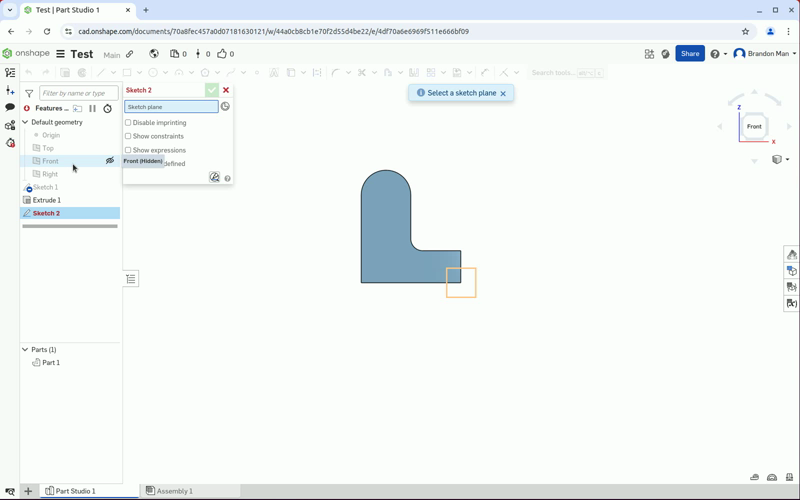
click(73, 163)
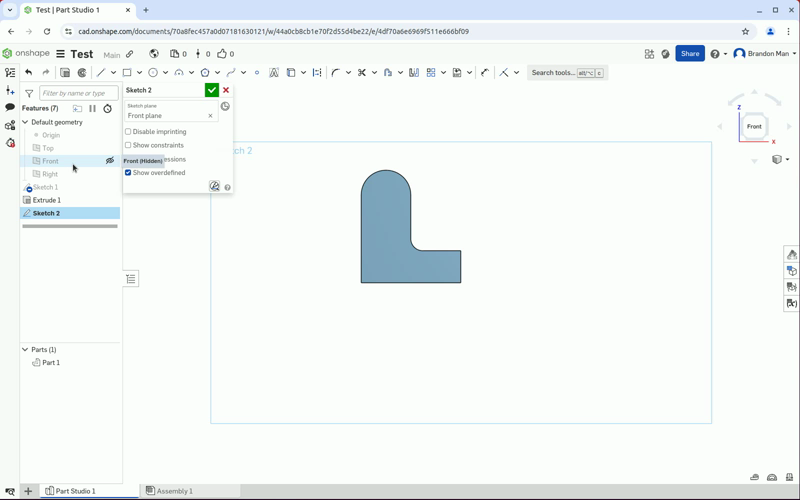
mouse_move(73, 352)
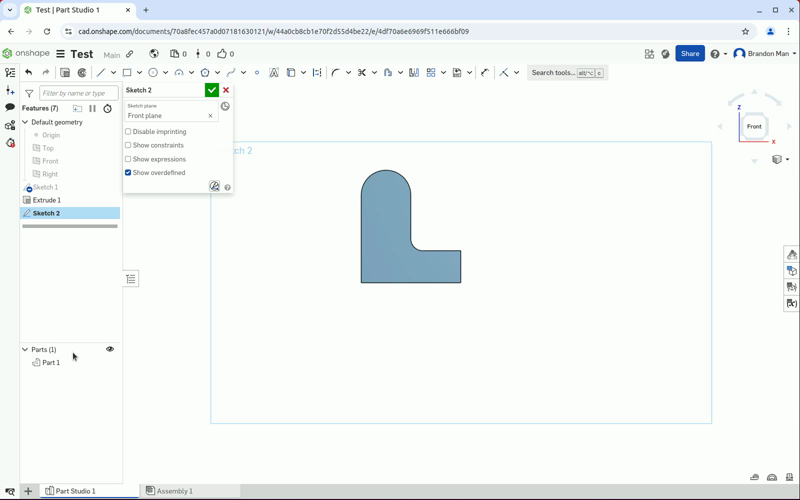
key(y)
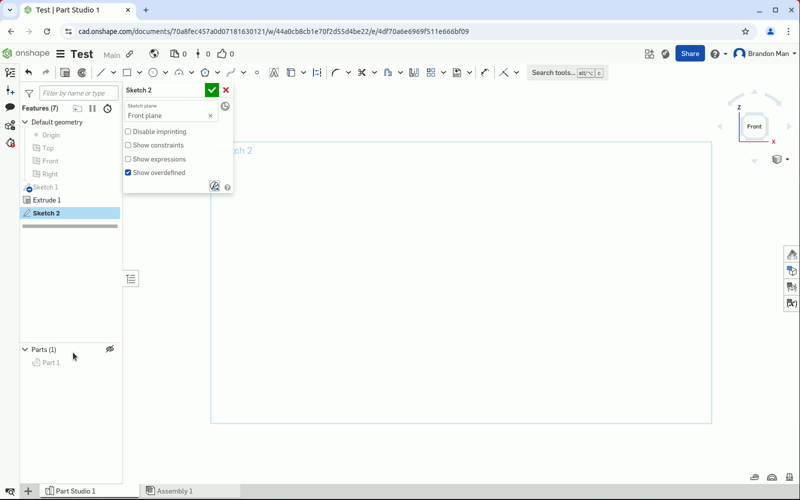
key(l)
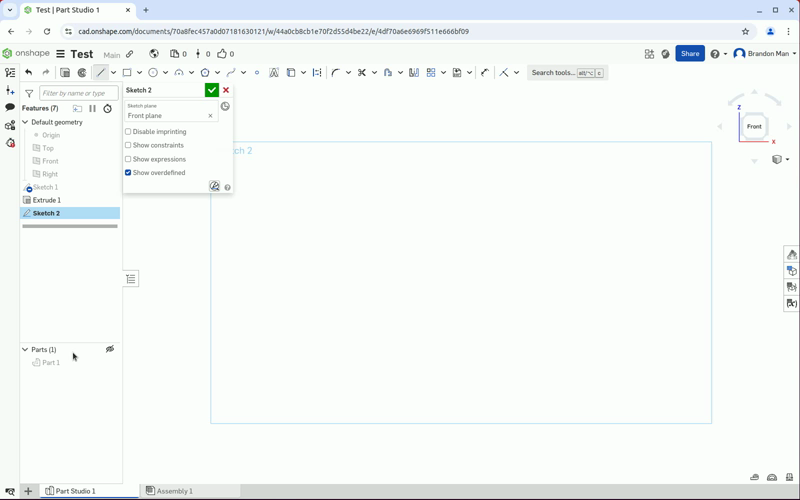
key_down(shift)
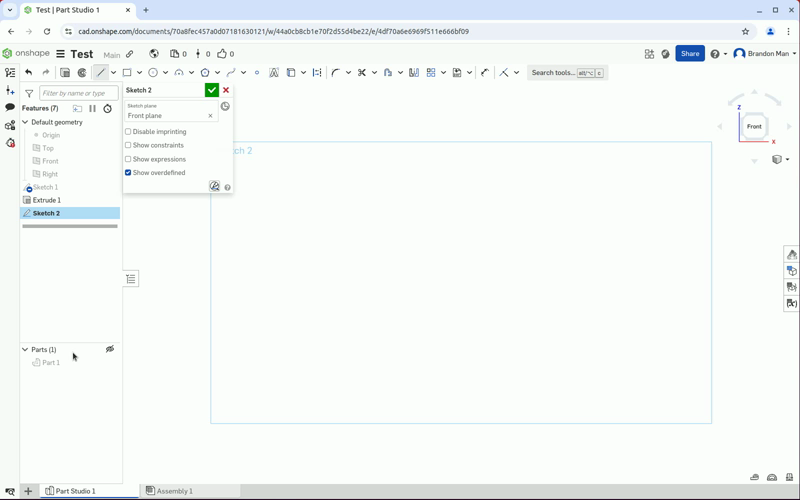
mouse_move(460, 282)
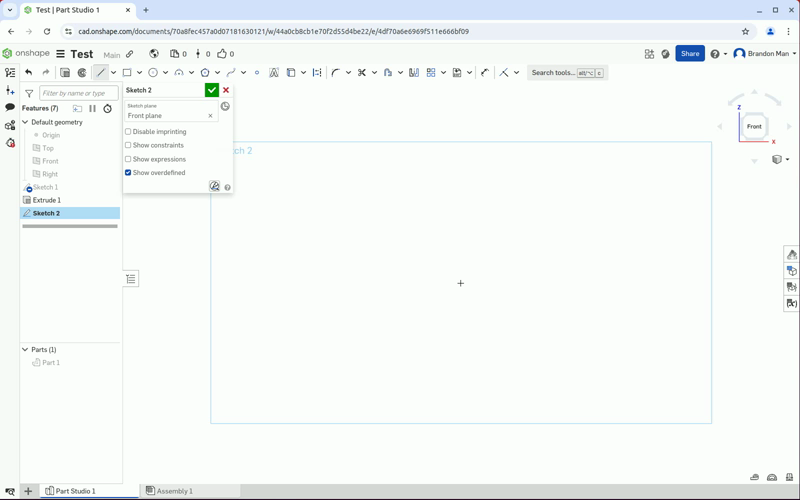
click(460, 282)
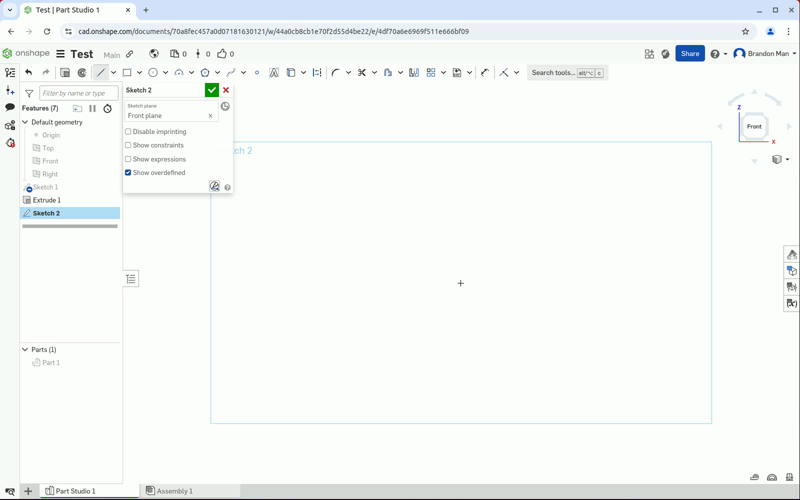
key_up(shift)
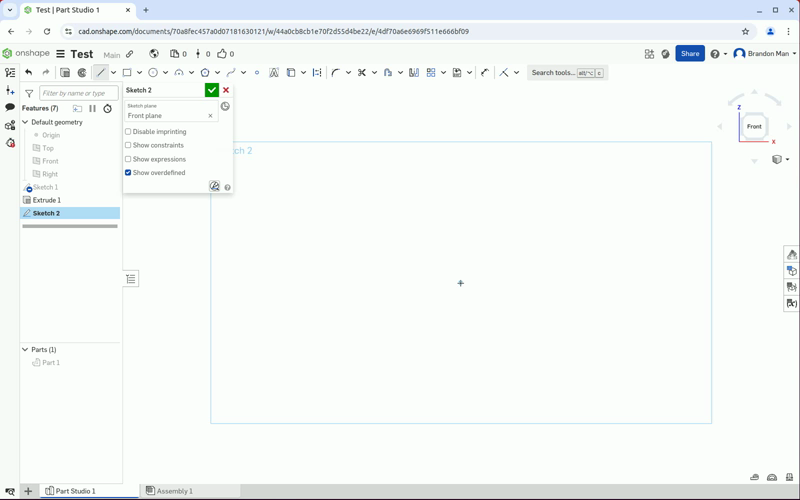
key_down(shift)
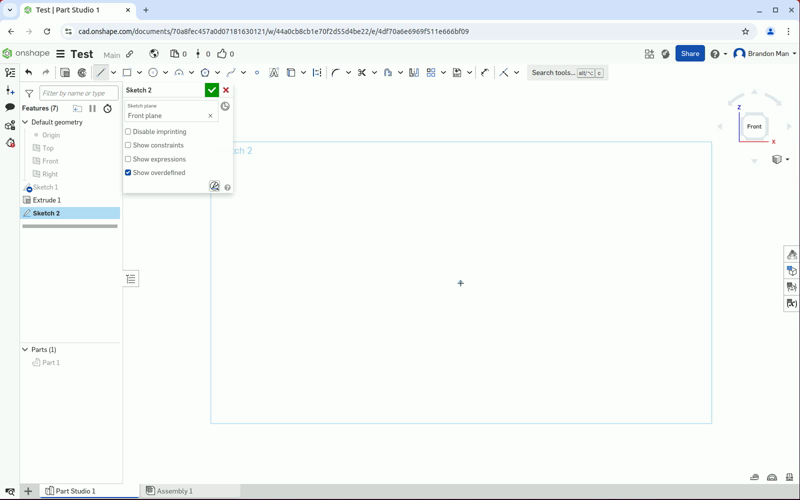
mouse_move(560, 282)
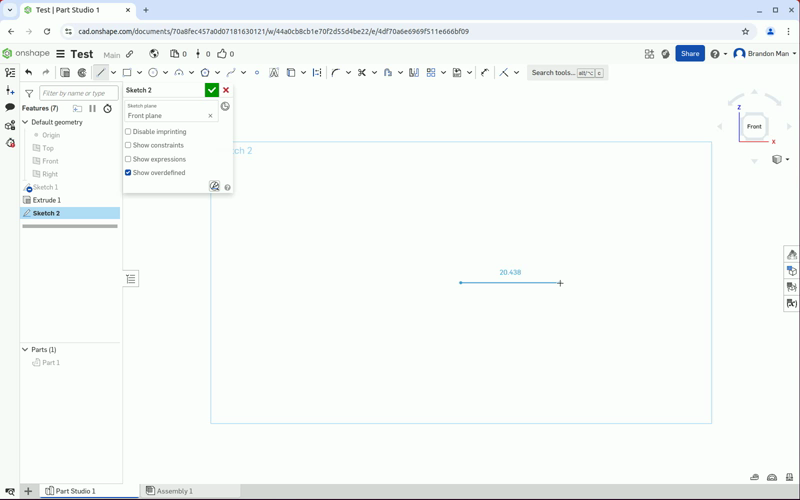
click(560, 282)
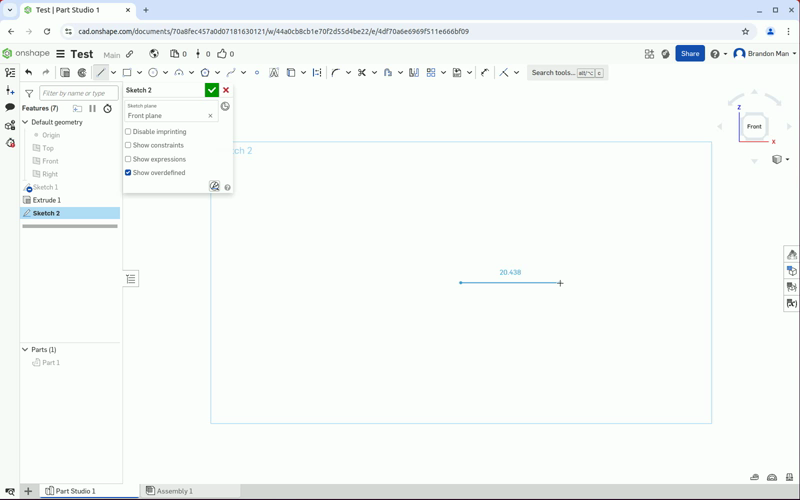
key_up(shift)
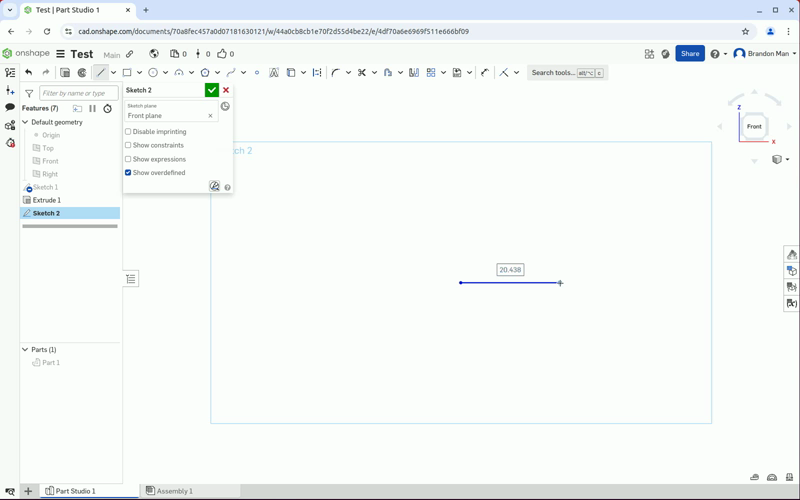
key_down(shift)
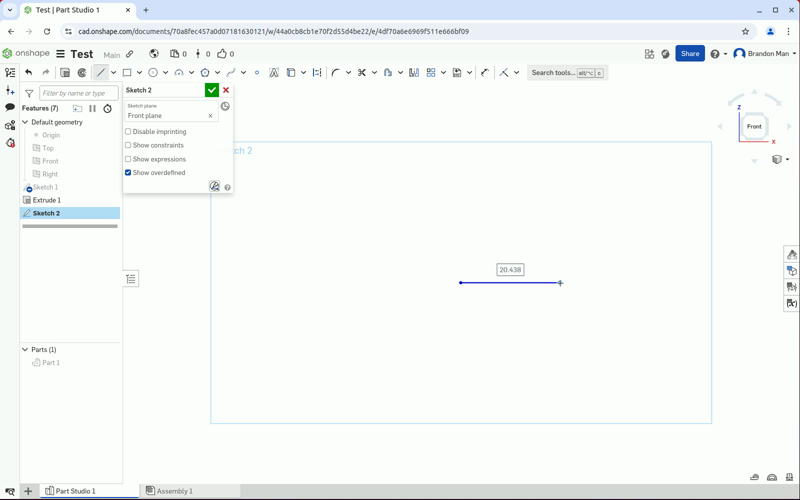
mouse_move(560, 195)
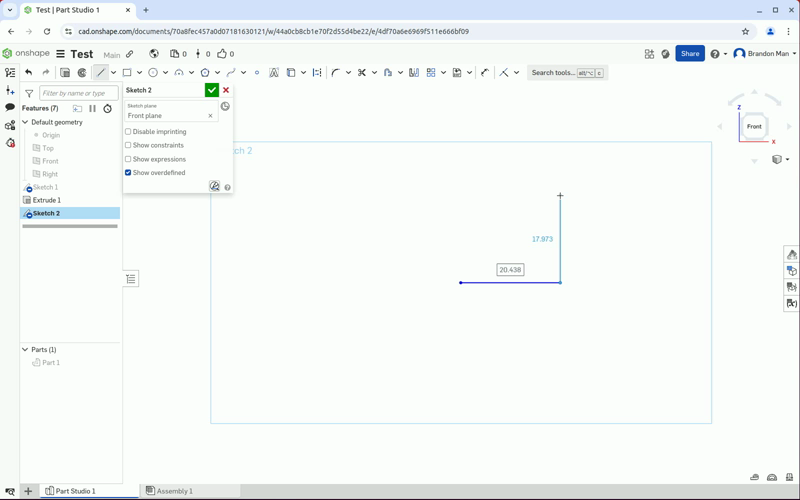
click(560, 195)
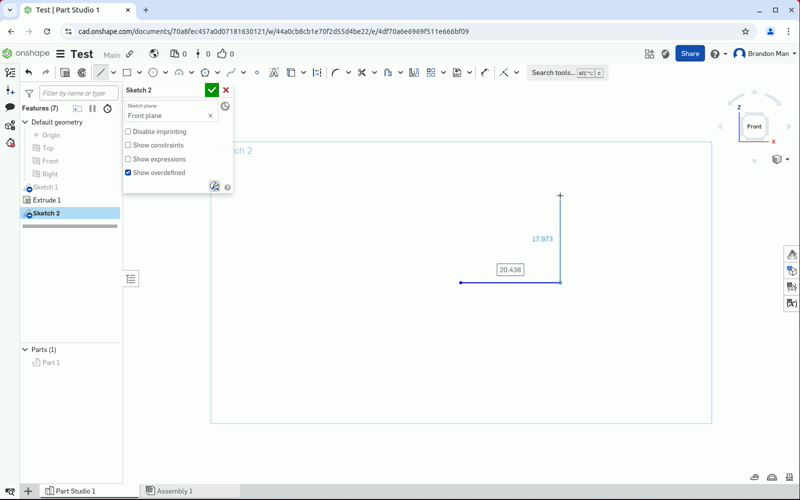
key_up(shift)
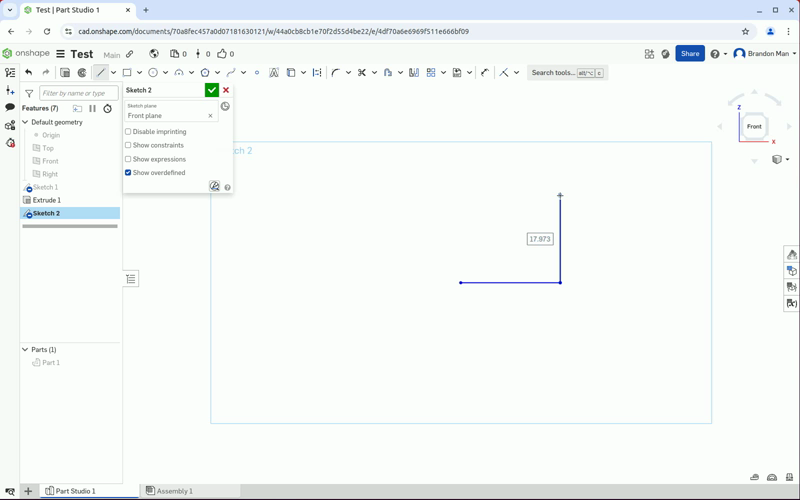
key(esc)
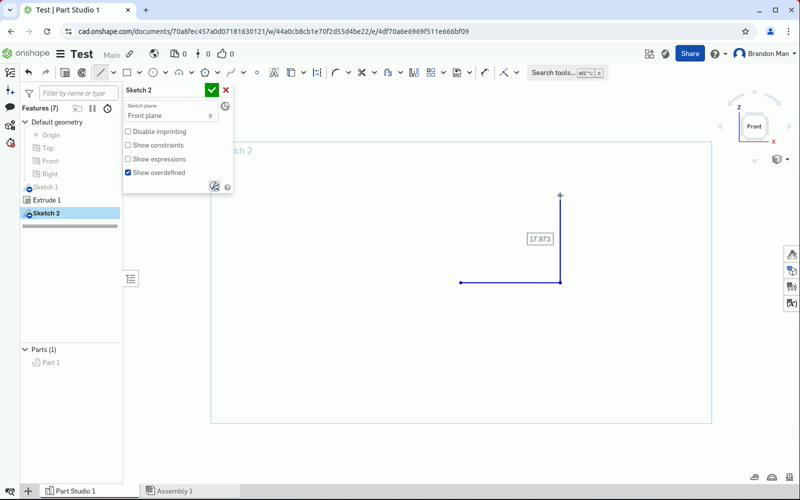
key(a)
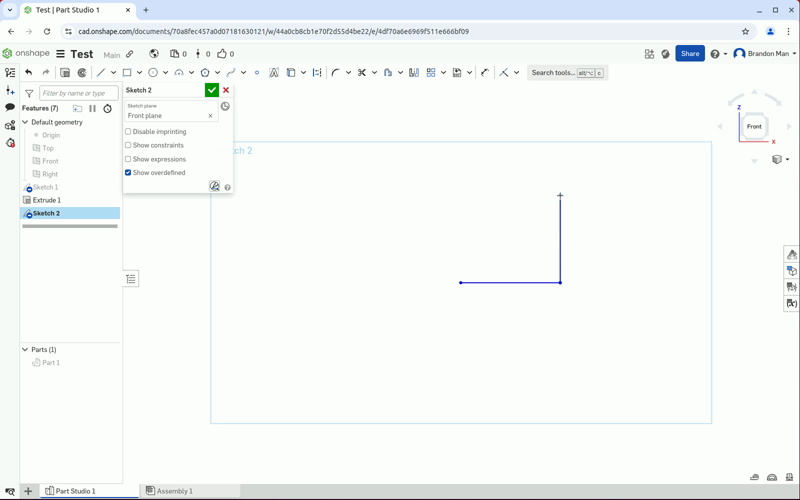
mouse_move(560, 195)
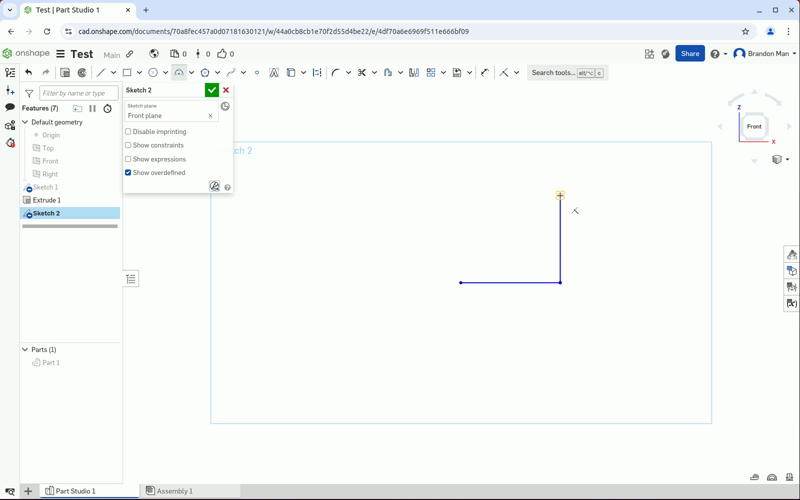
click(560, 195)
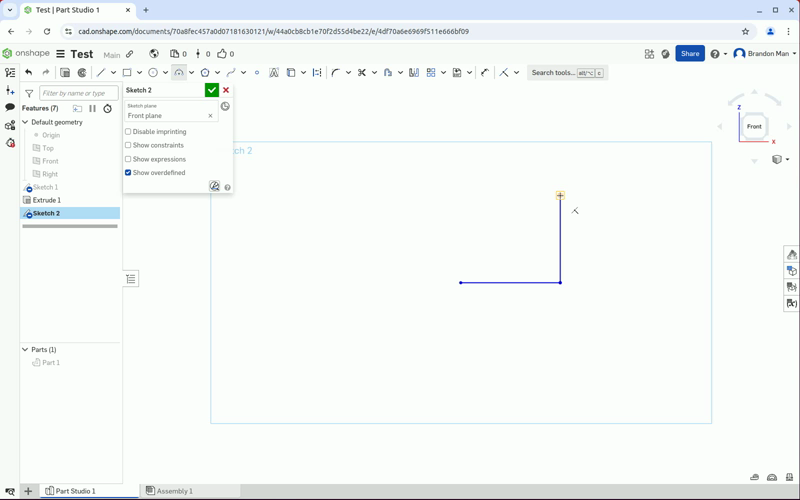
key_down(shift)
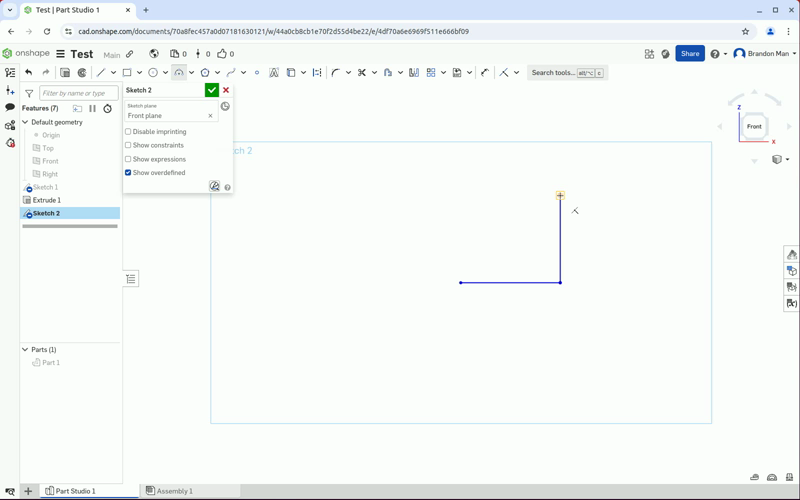
mouse_move(510, 195)
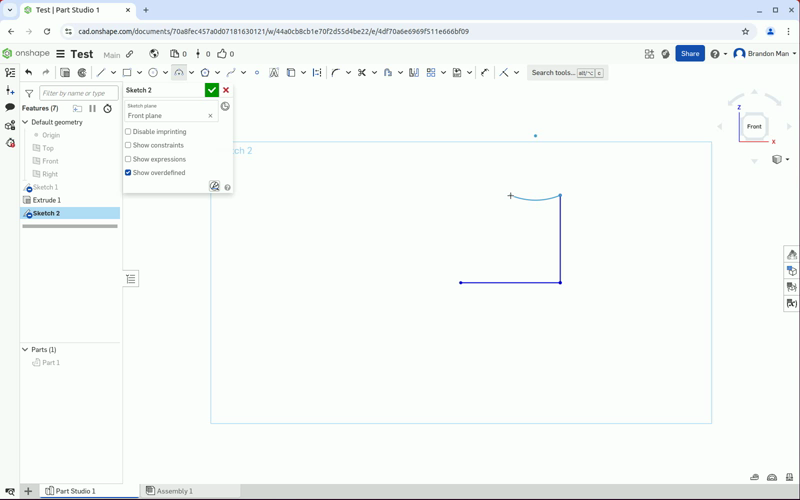
click(510, 195)
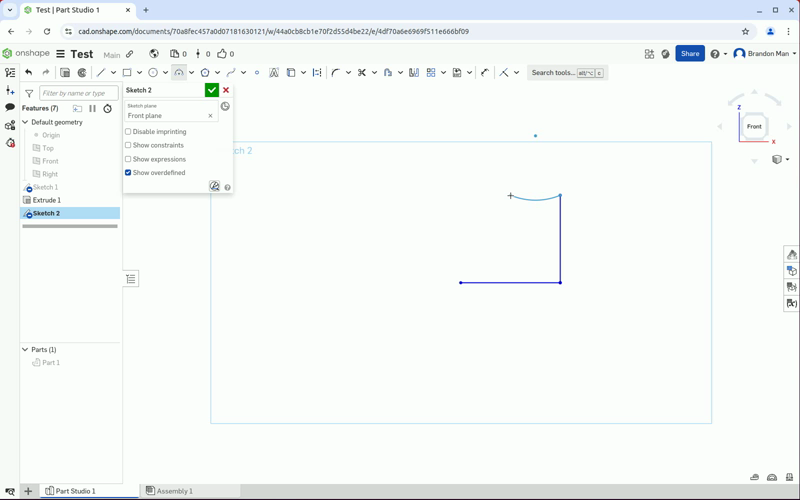
mouse_move(535, 170)
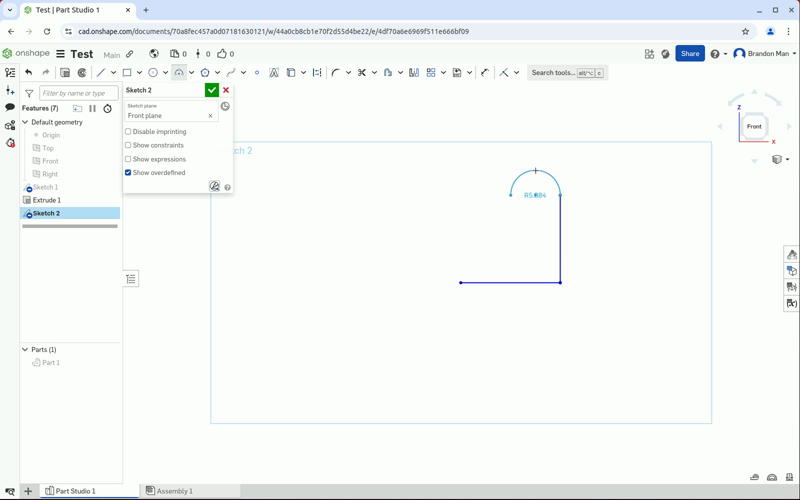
click(535, 170)
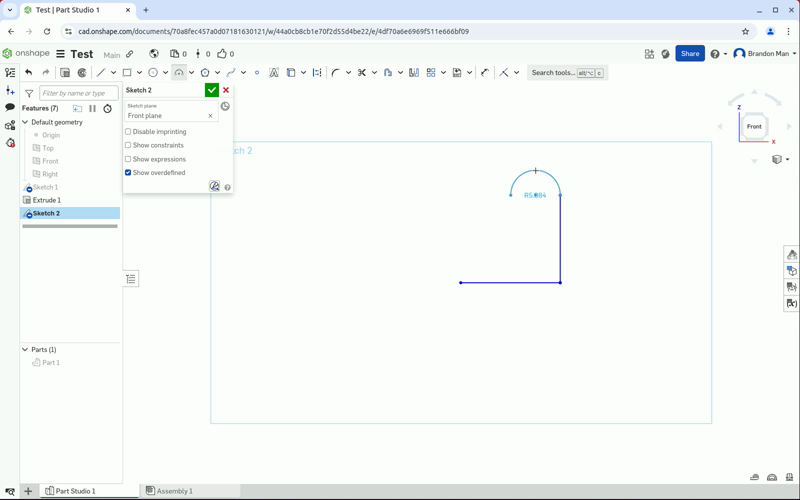
key_up(shift)
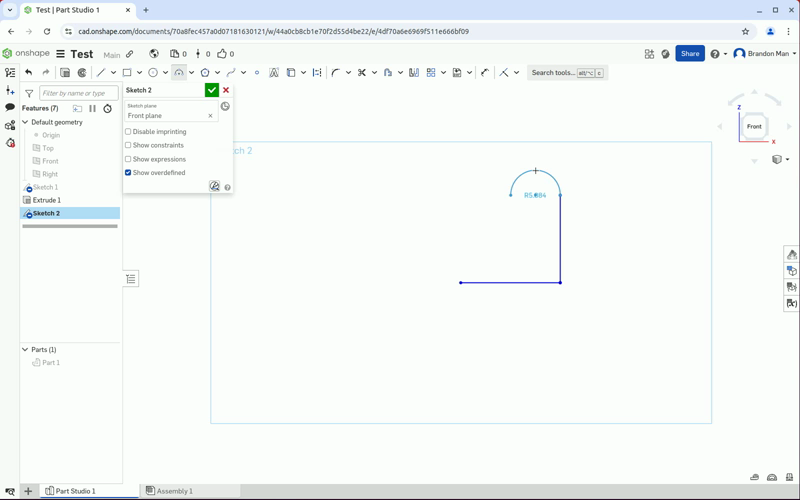
key(esc)
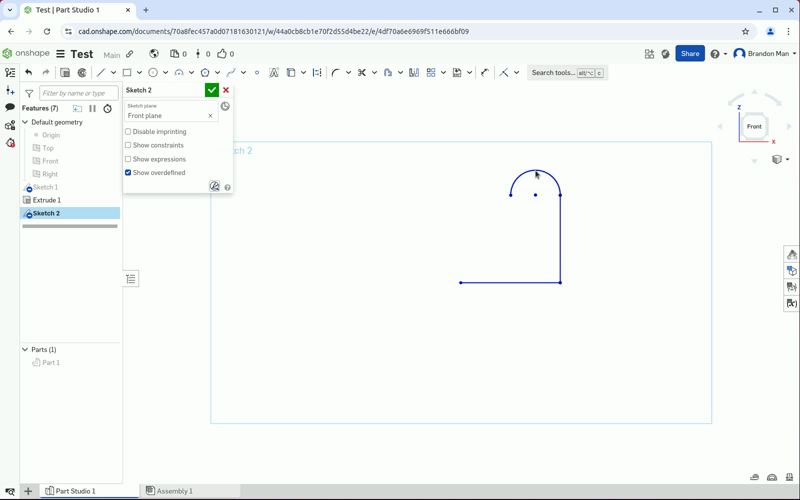
key(l)
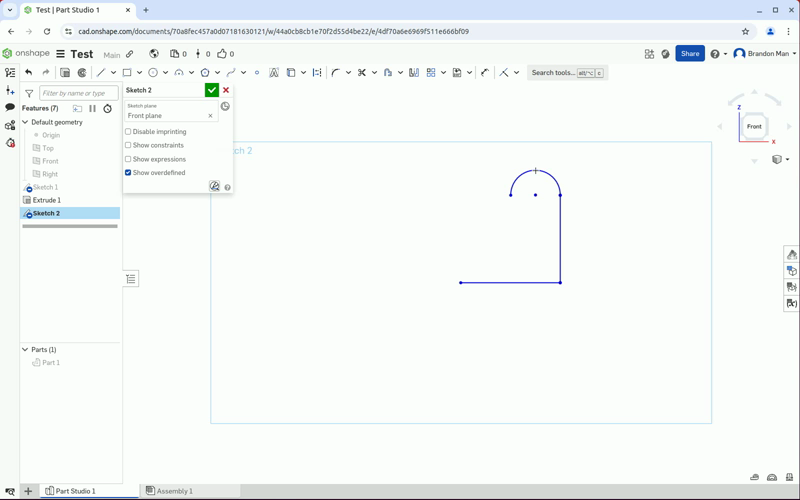
mouse_move(510, 195)
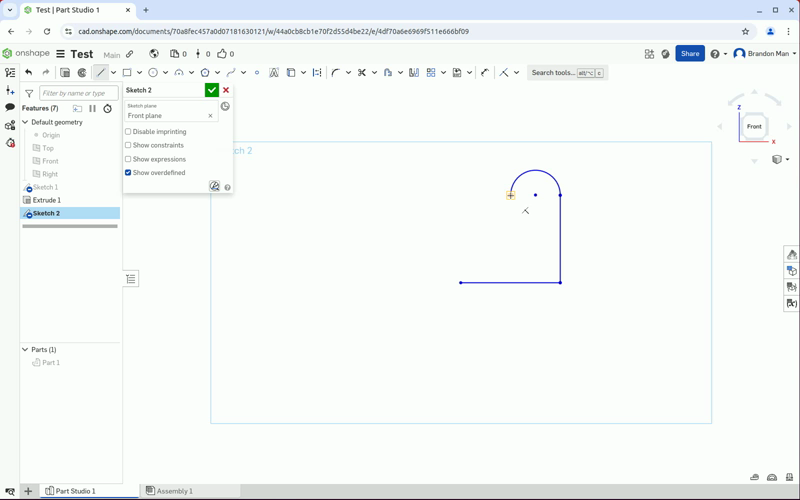
click(510, 195)
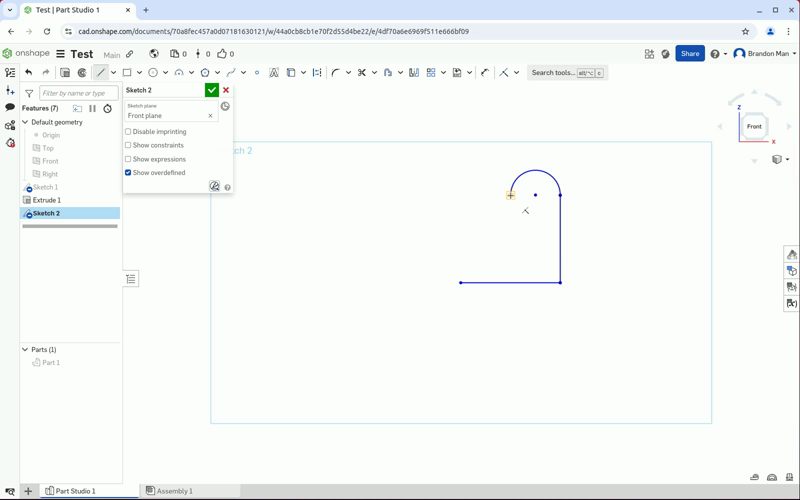
key_down(shift)
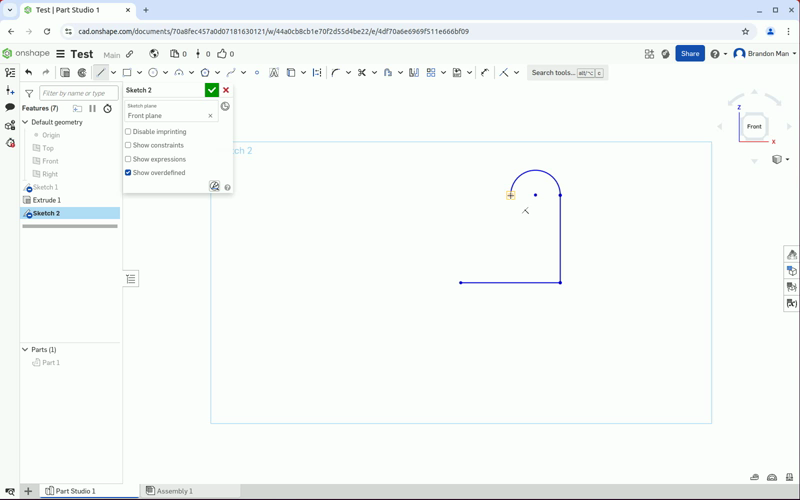
mouse_move(540, 195)
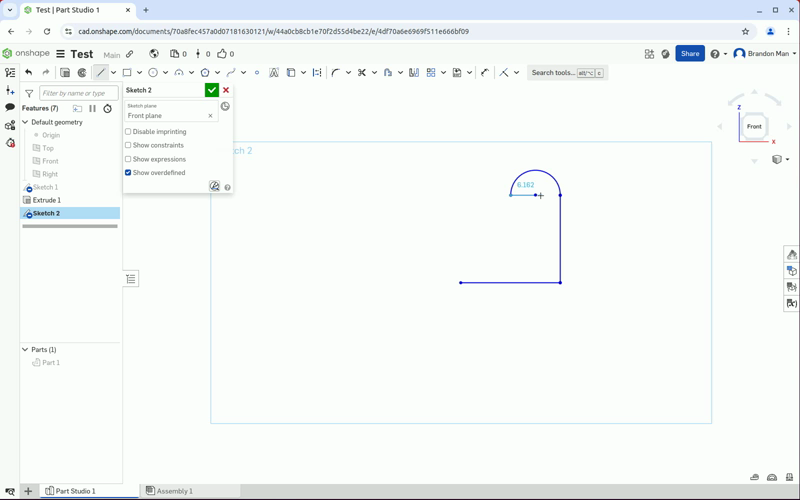
mouse_move(510, 239)
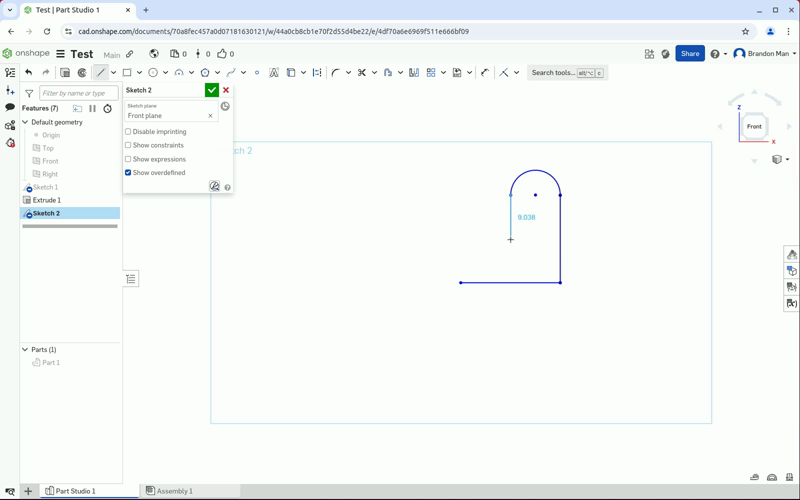
click(510, 239)
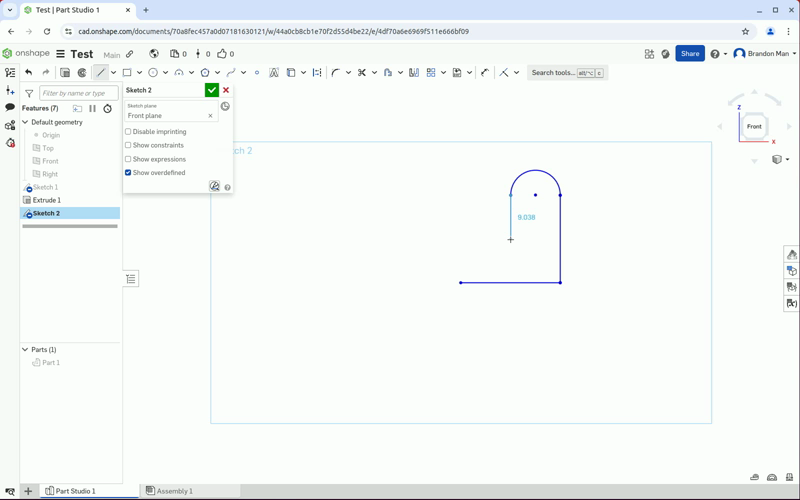
key_up(shift)
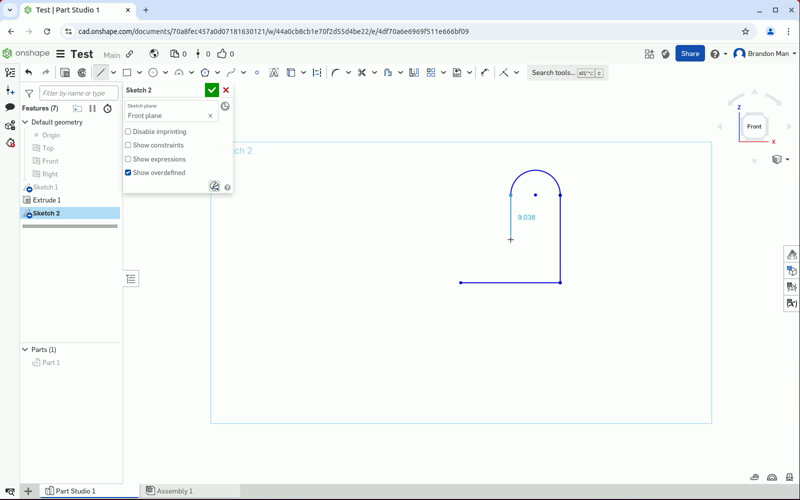
key(esc)
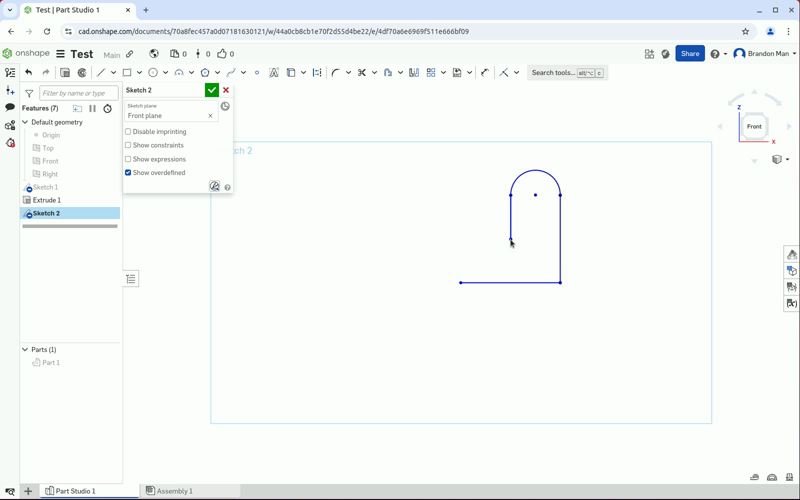
key(a)
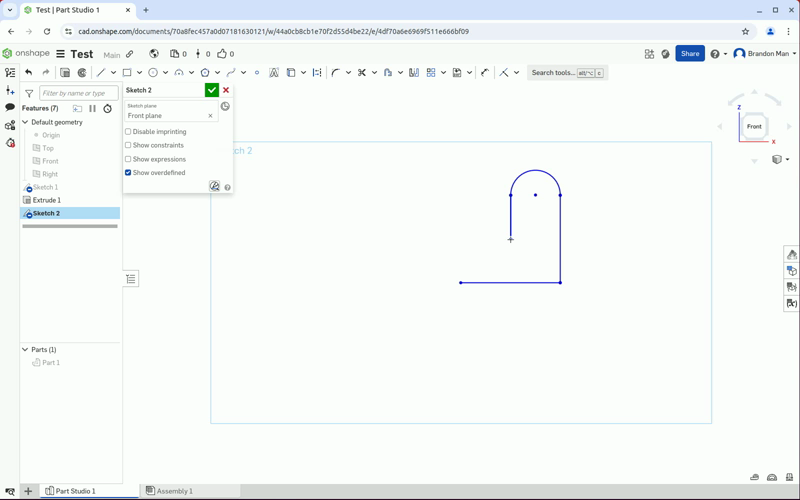
mouse_move(510, 239)
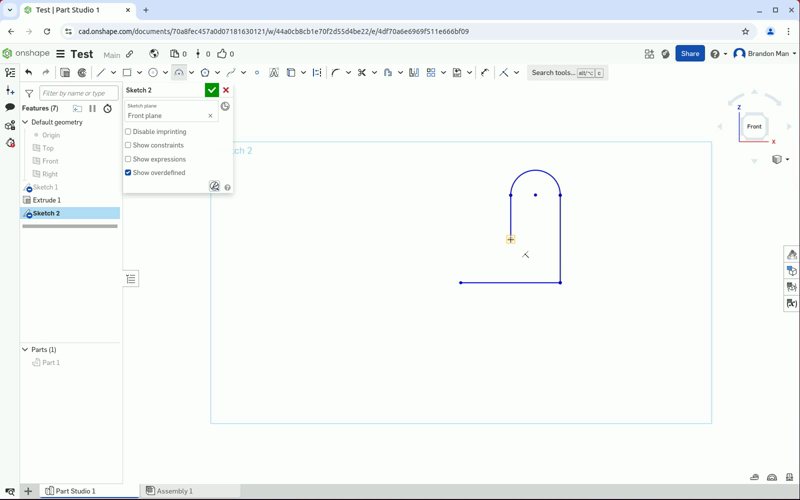
click(510, 239)
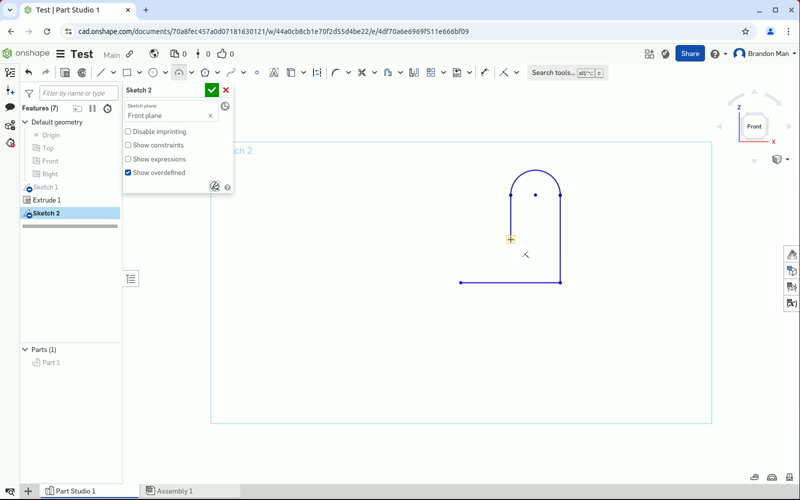
key_down(shift)
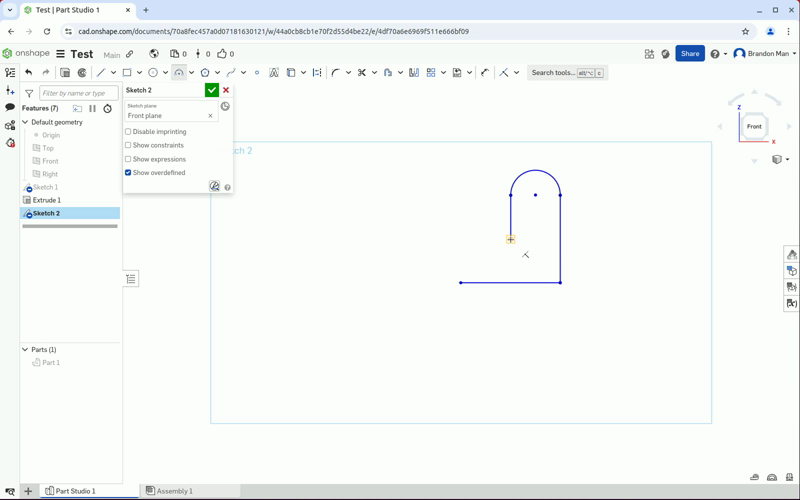
mouse_move(498, 250)
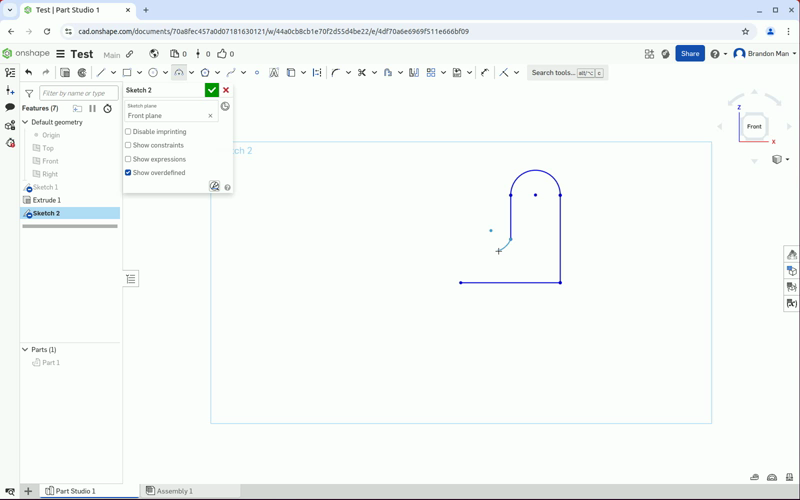
click(498, 250)
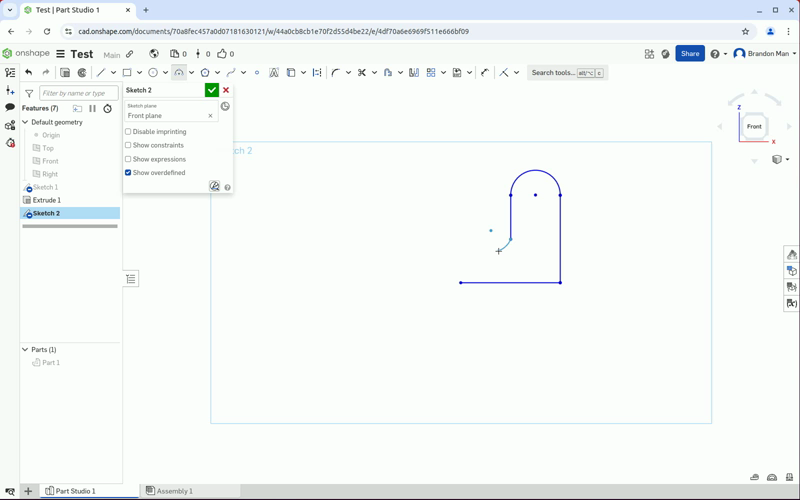
mouse_move(507, 247)
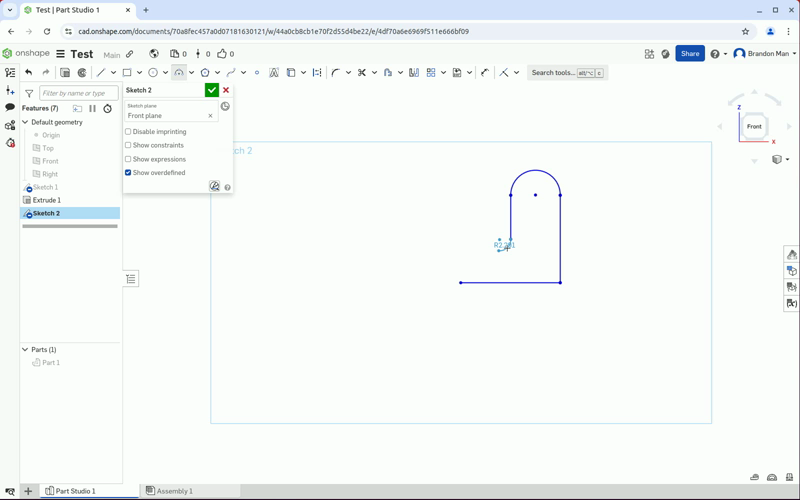
click(507, 247)
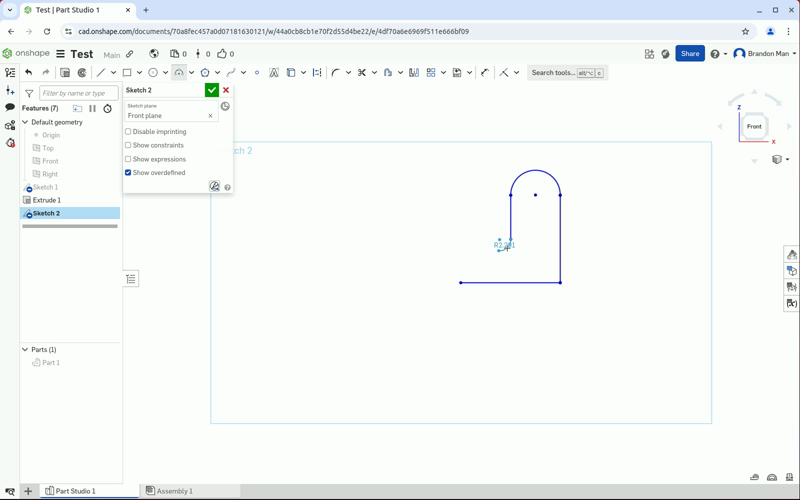
key_up(shift)
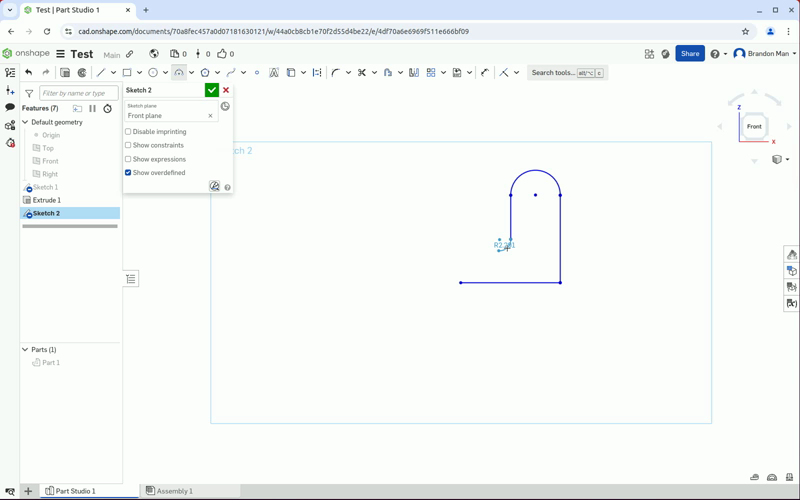
key(esc)
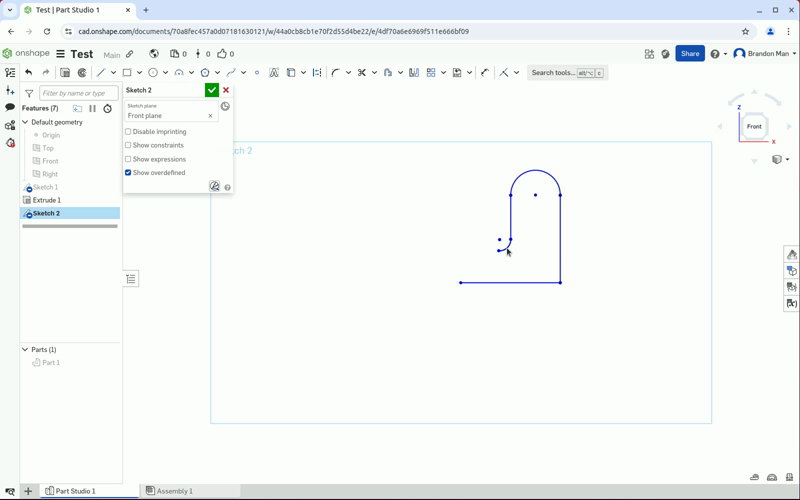
key(l)
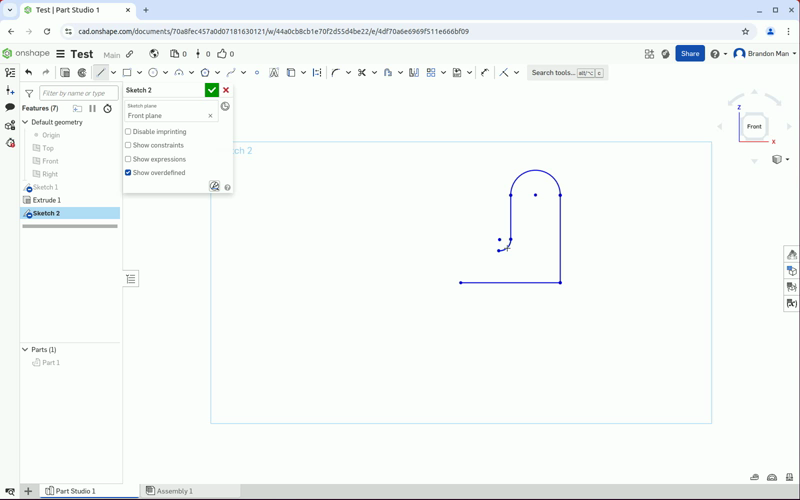
mouse_move(498, 250)
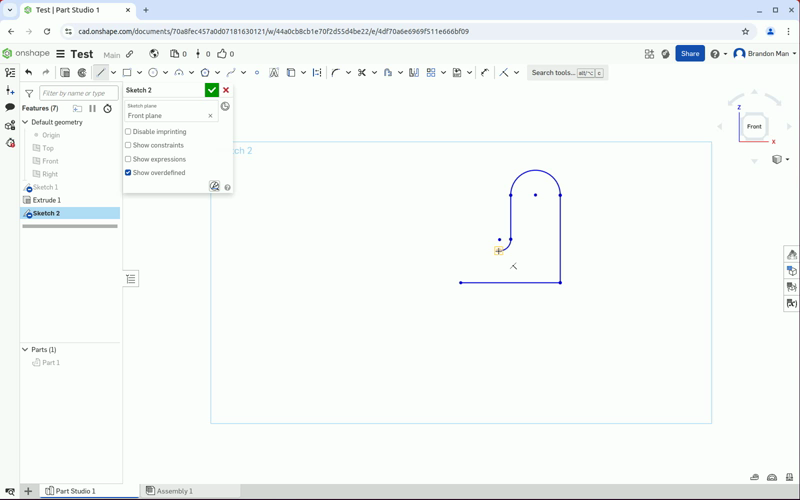
click(498, 250)
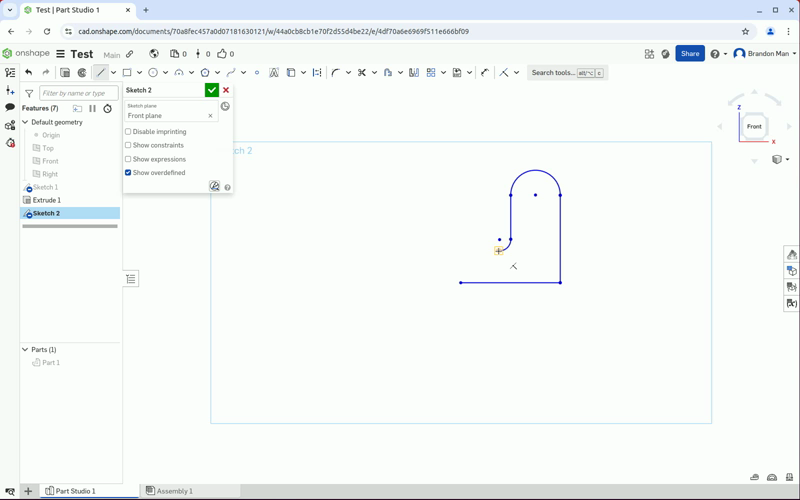
key_down(shift)
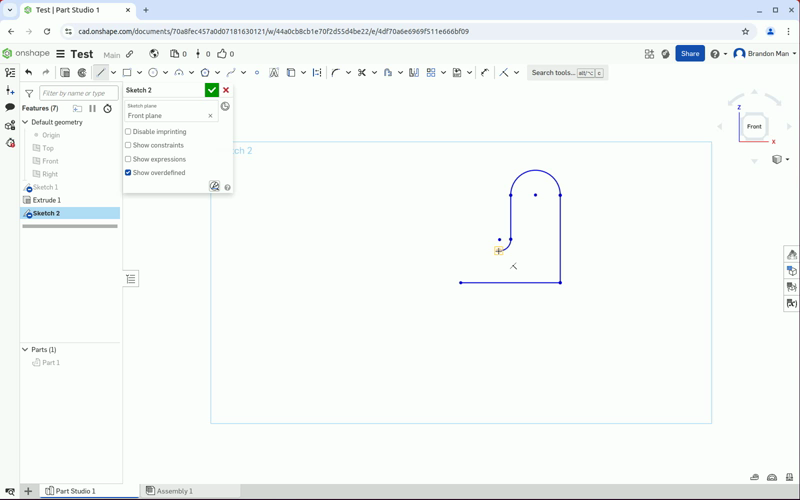
mouse_move(528, 250)
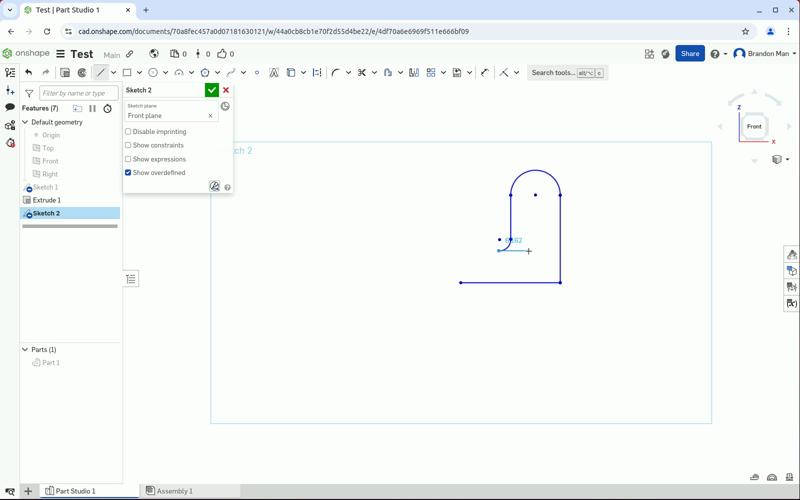
mouse_move(460, 250)
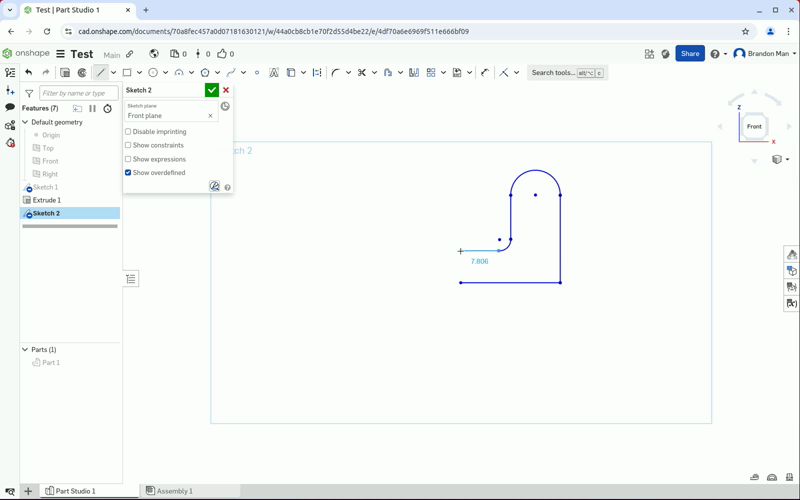
click(460, 250)
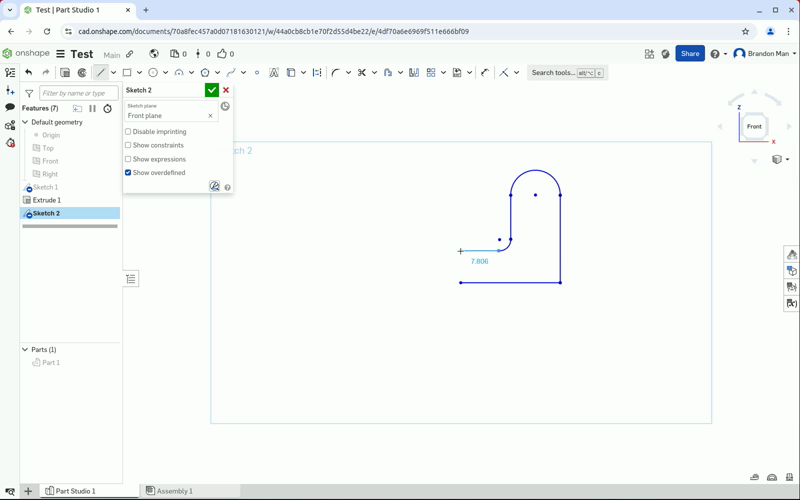
key_up(shift)
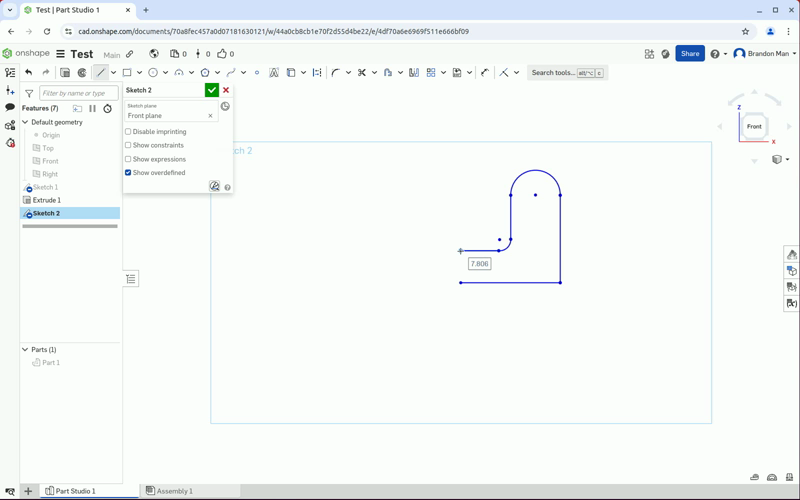
mouse_move(490, 250)
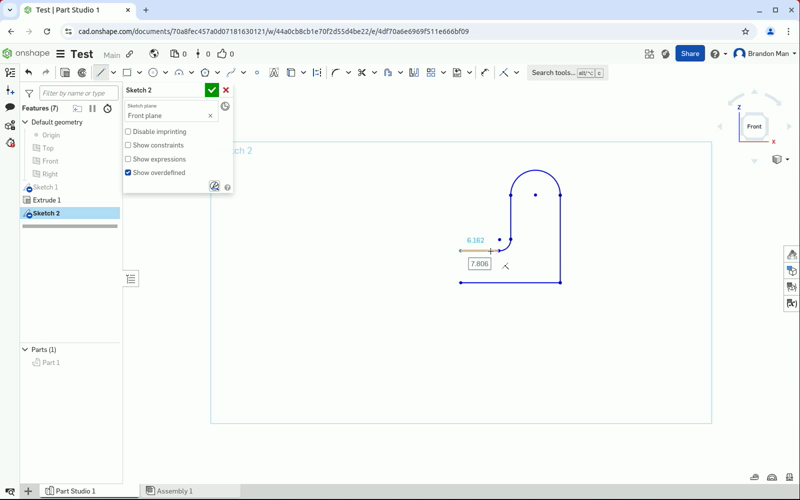
key_down(shift)
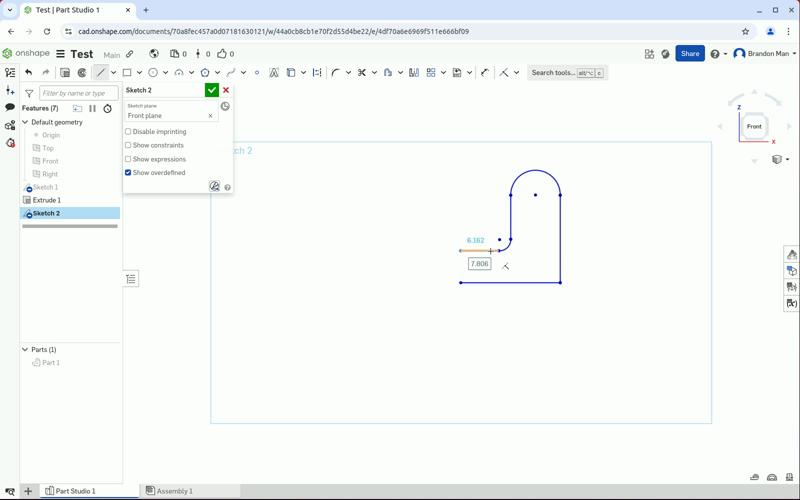
mouse_move(460, 282)
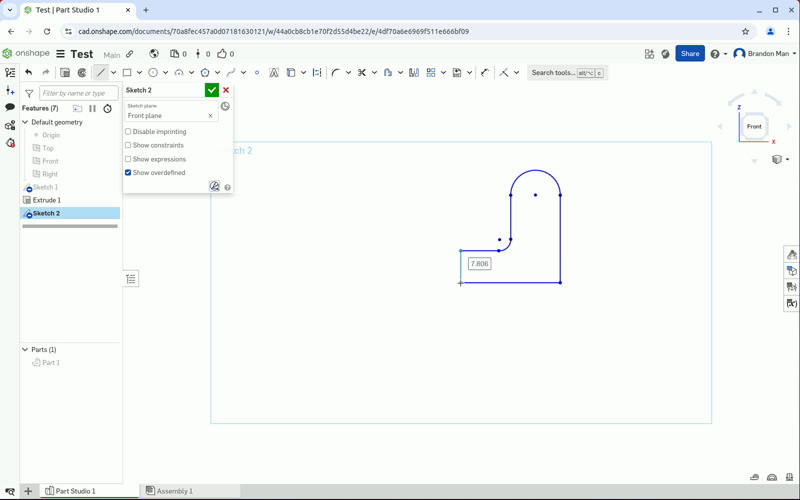
key_up(shift)
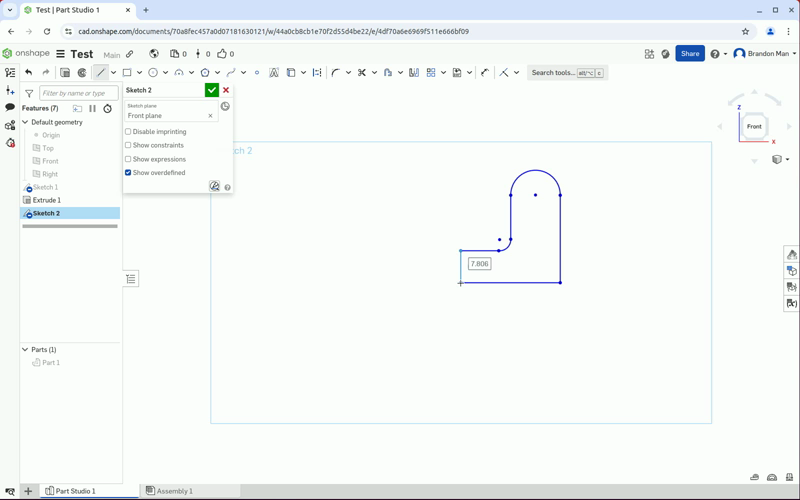
click(460, 282)
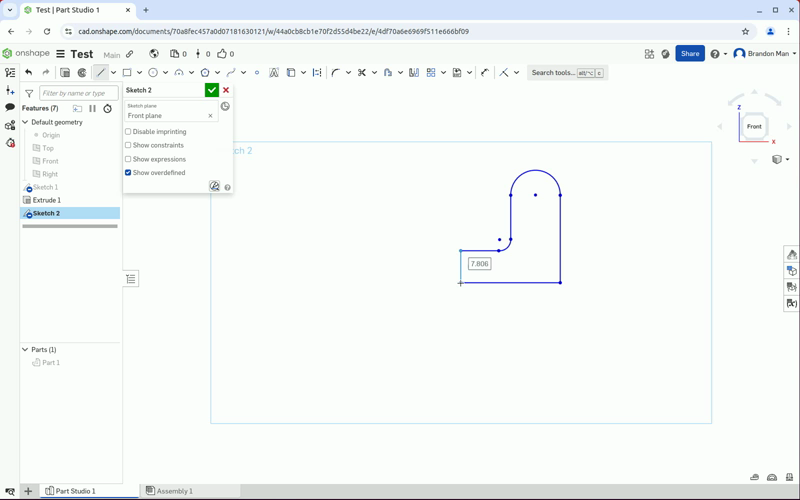
key(esc)
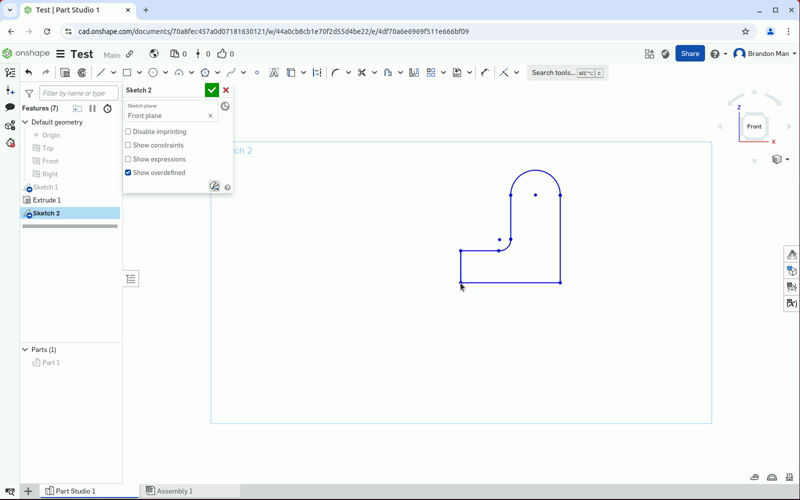
mouse_move(544, 273)
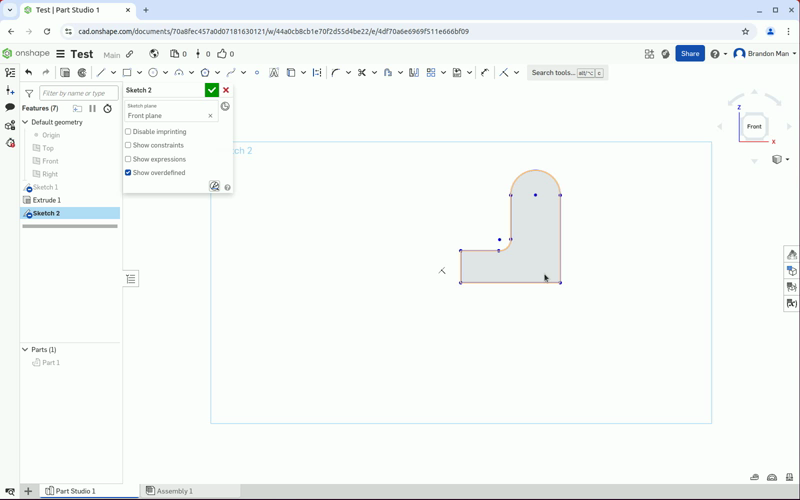
click(544, 273)
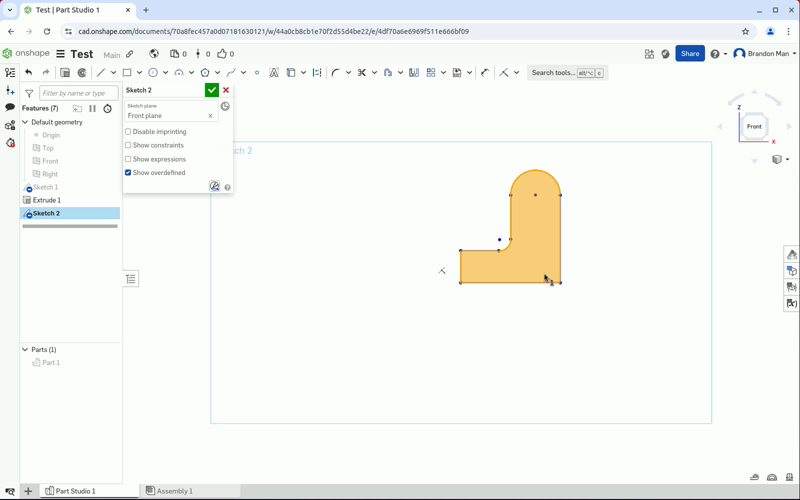
mouse_move(73, 352)
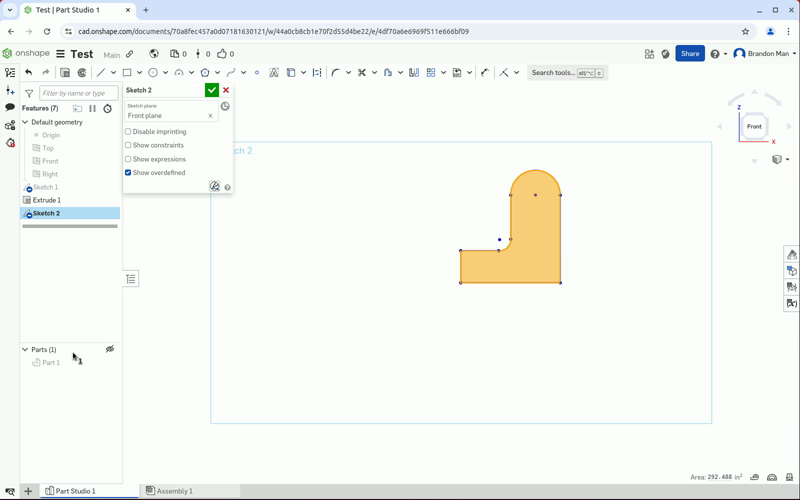
key(shift+y)
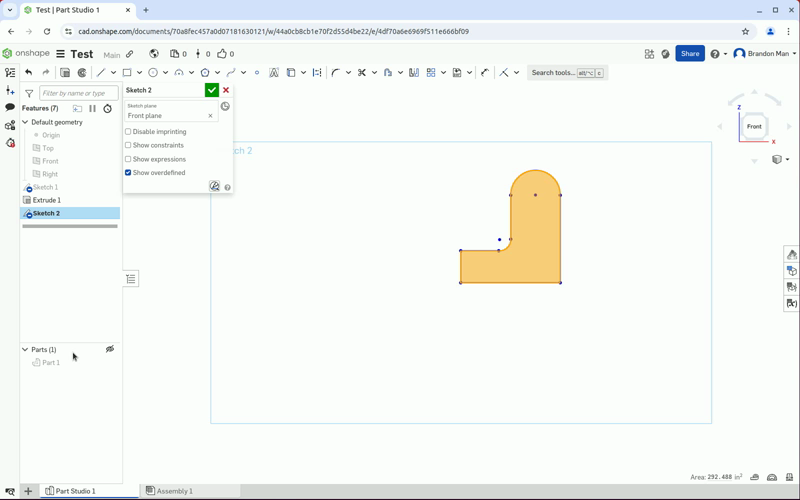
key(shift+e)
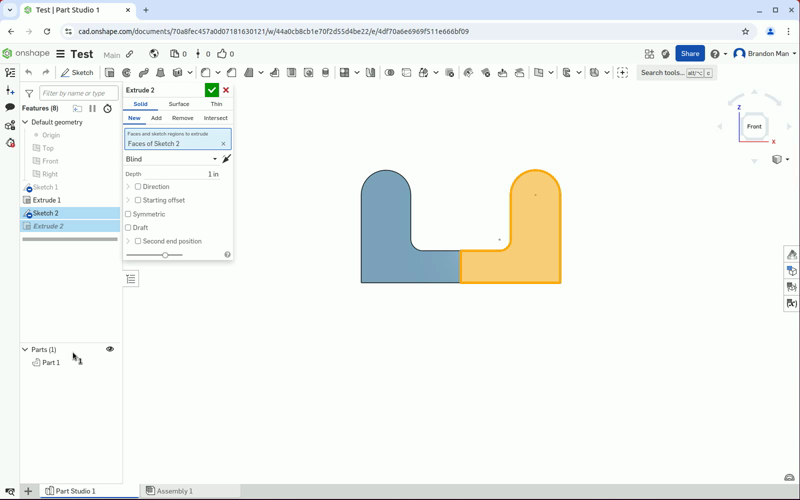
mouse_move(143, 106)
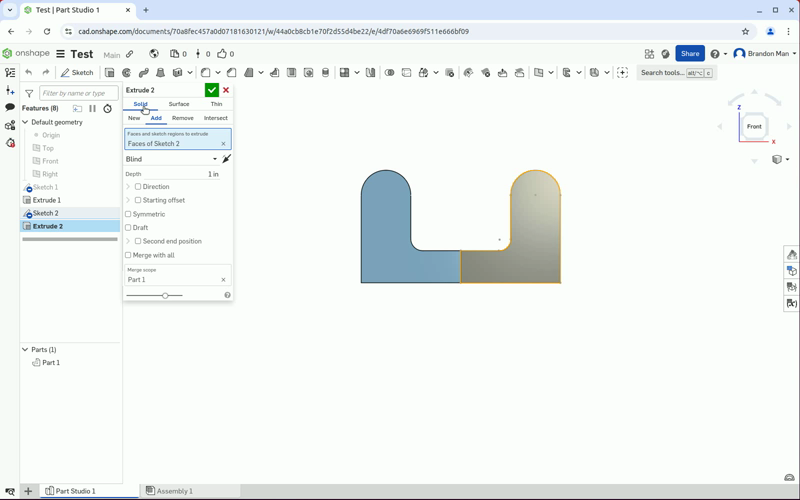
click(143, 106)
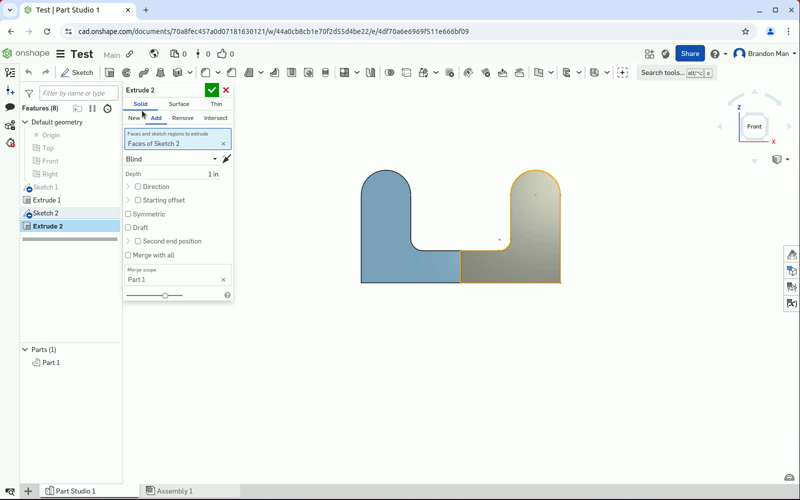
mouse_move(137, 120)
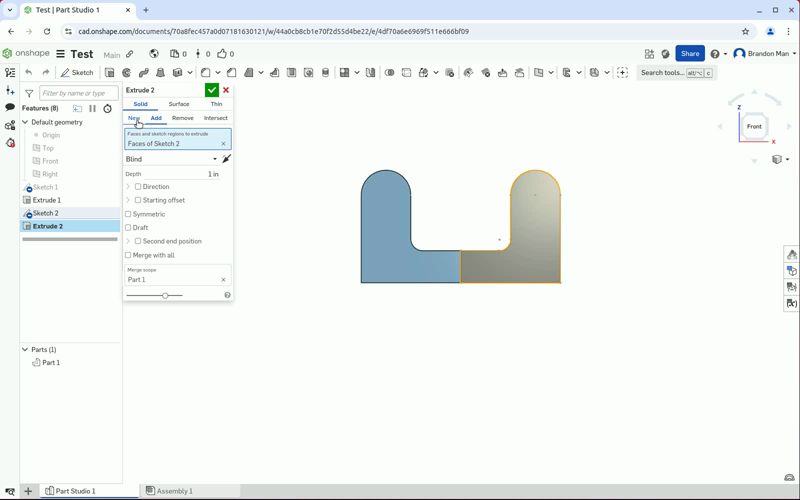
click(137, 120)
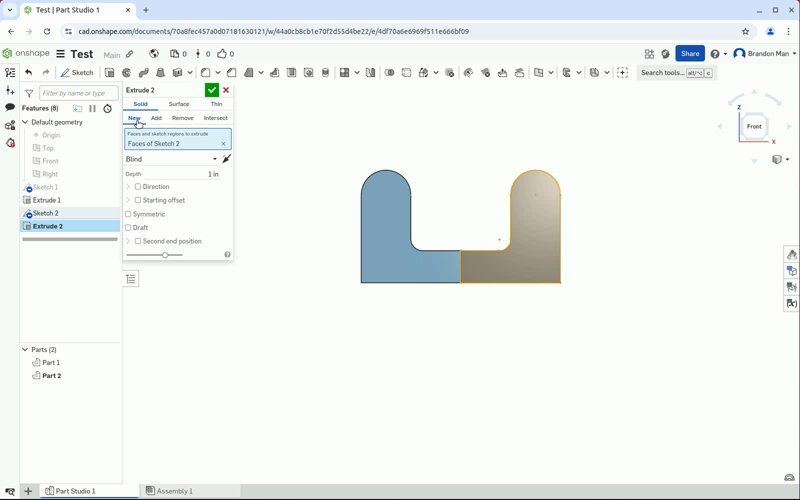
key(tab, 4)
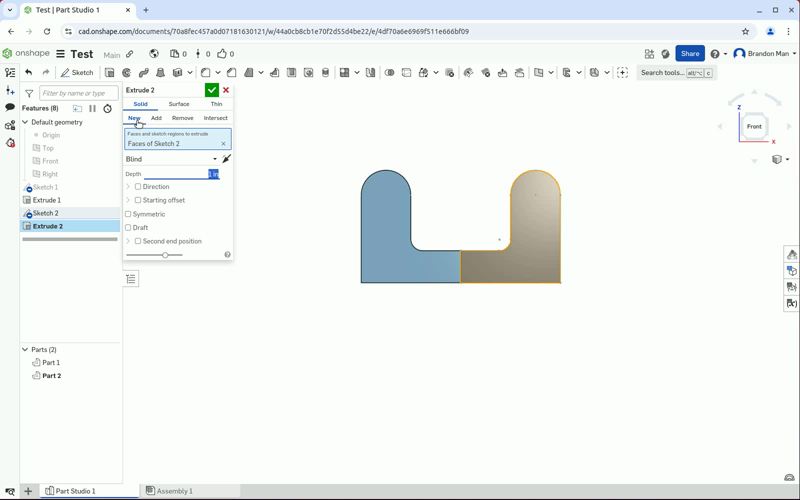
text(12.758)
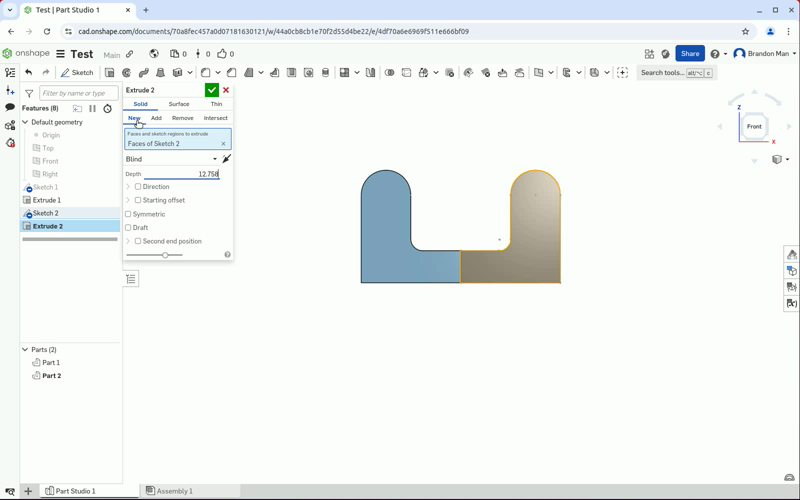
key(enter)
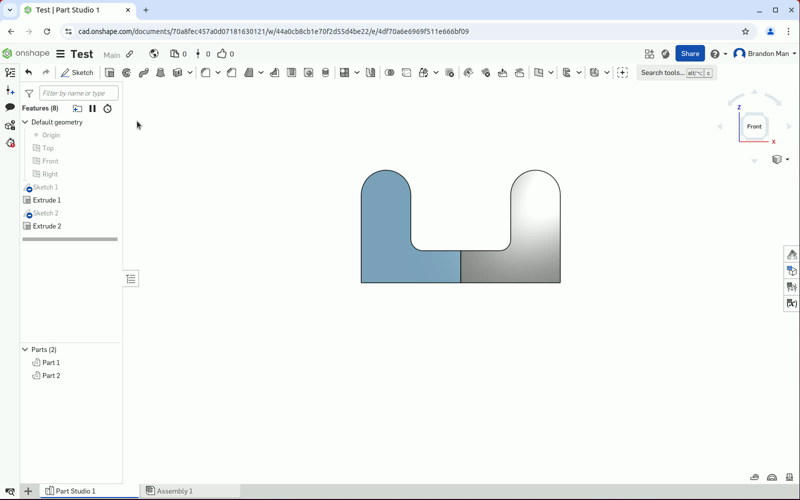
key(shift+h)
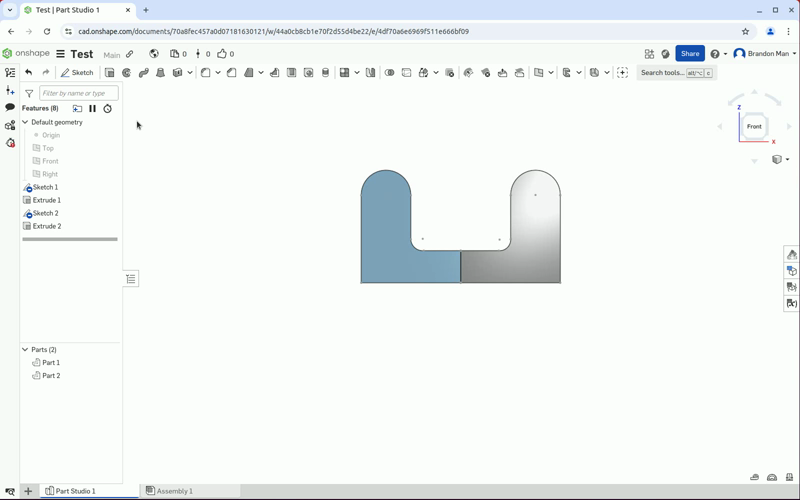
key(shift+h)
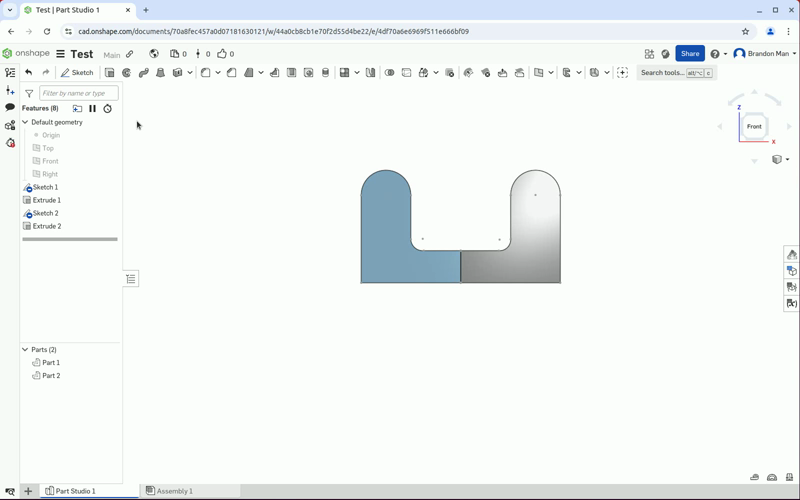
key(shift+7)
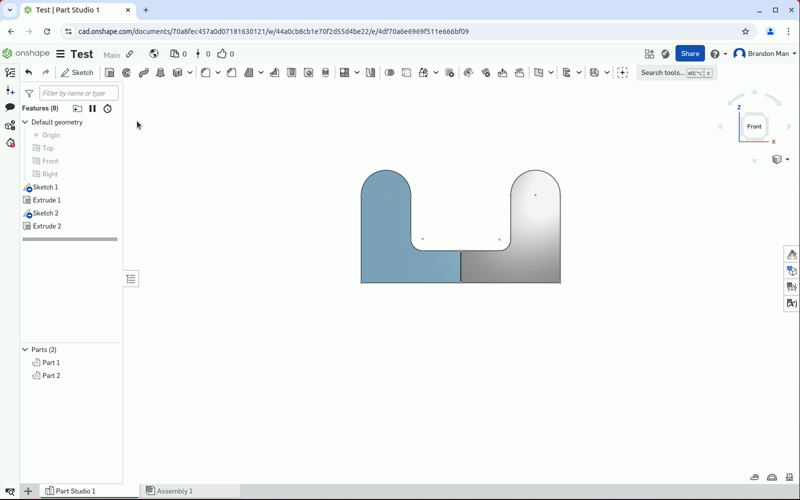
key(left, 2)
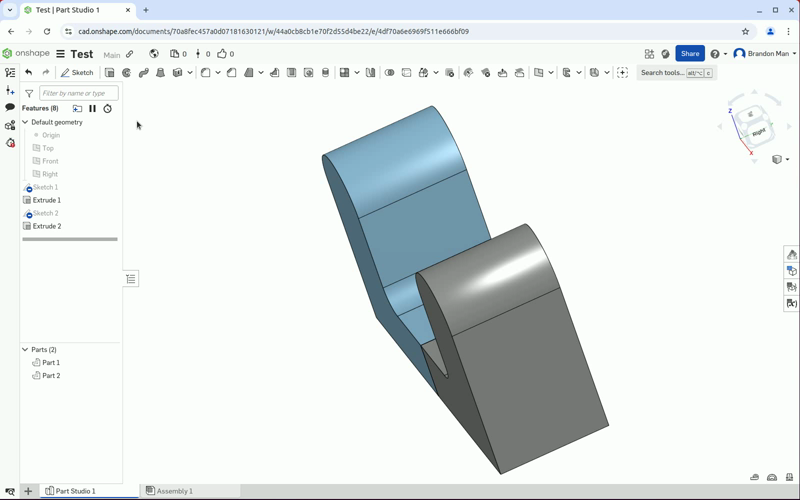
key(down, 2)
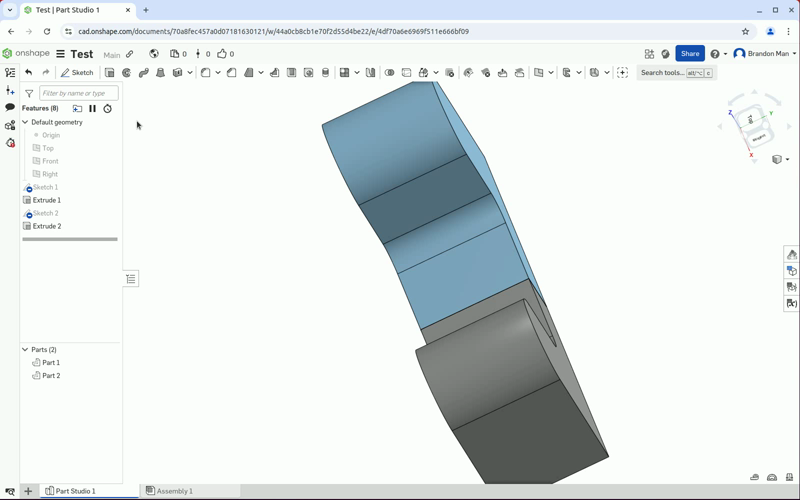
key(up, 2)
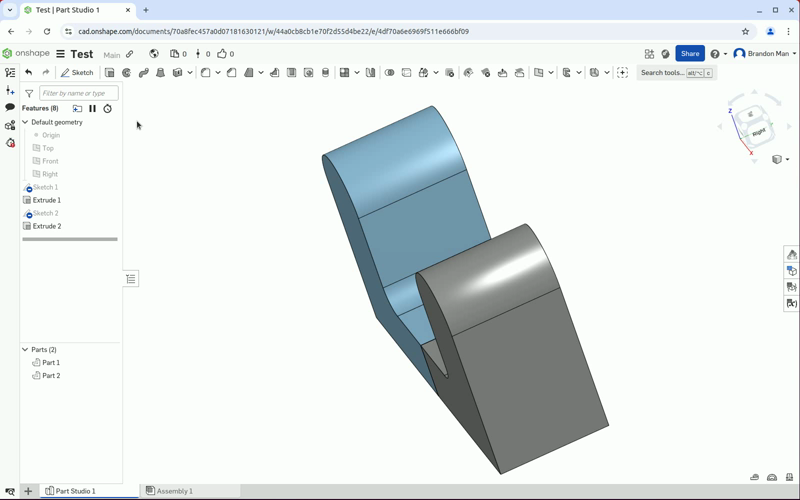
key(right, 2)
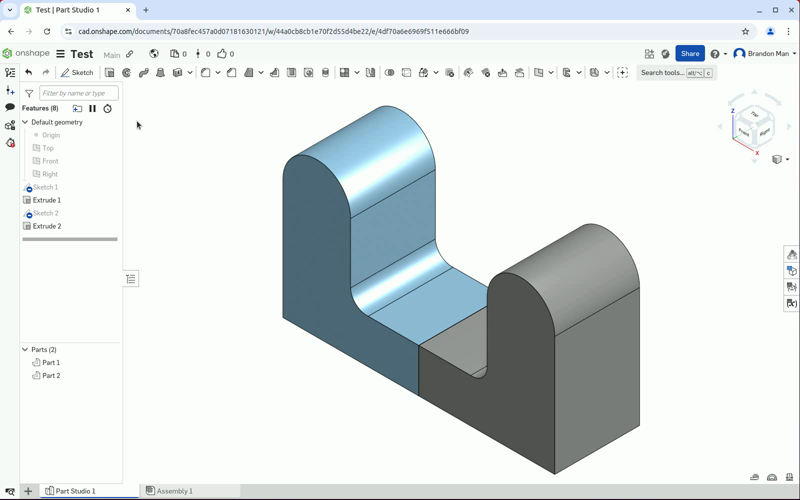
mouse_move(73, 189)
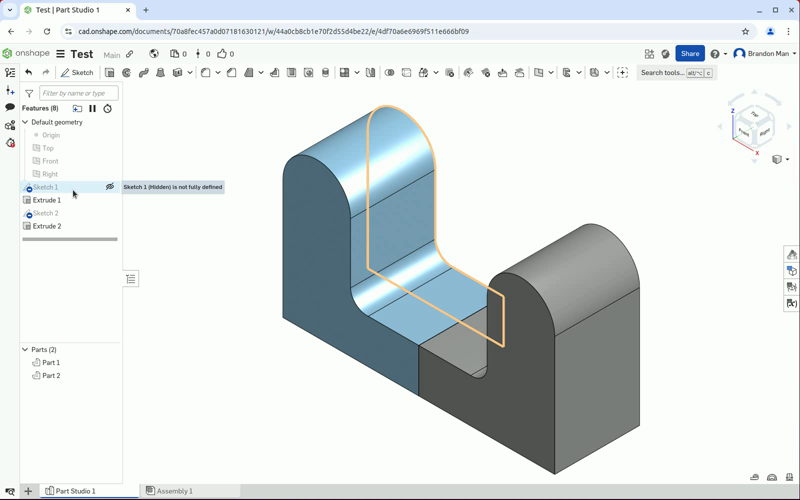
click(73, 189)